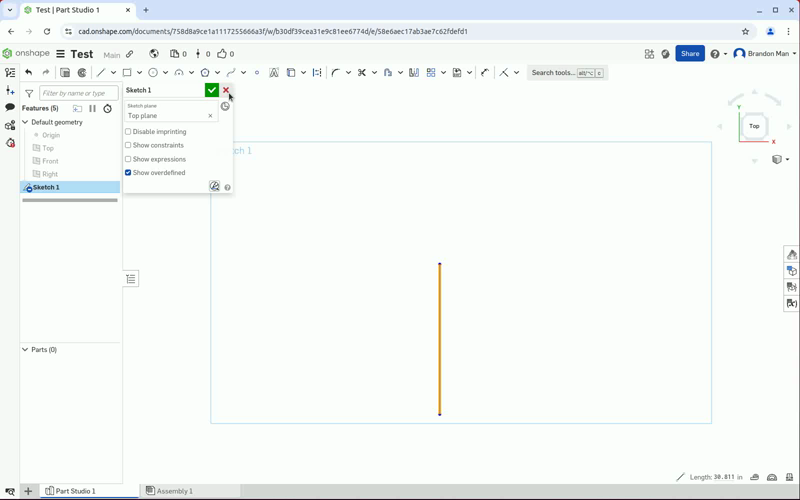
key(shift+h)
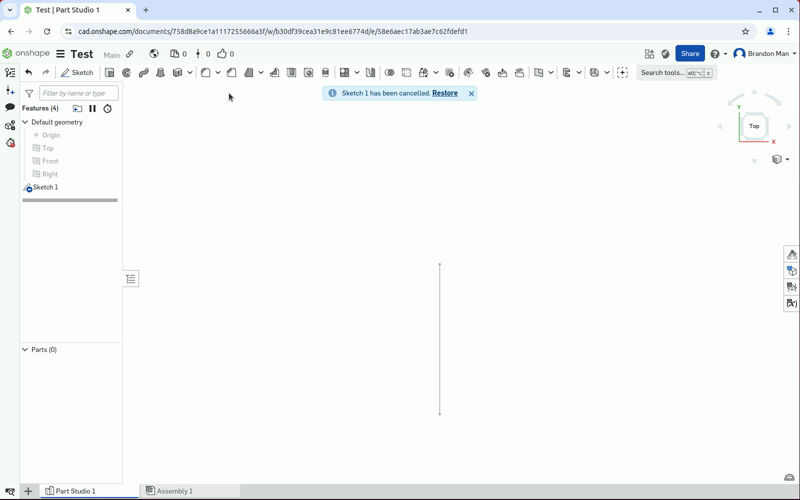
mouse_move(73, 352)
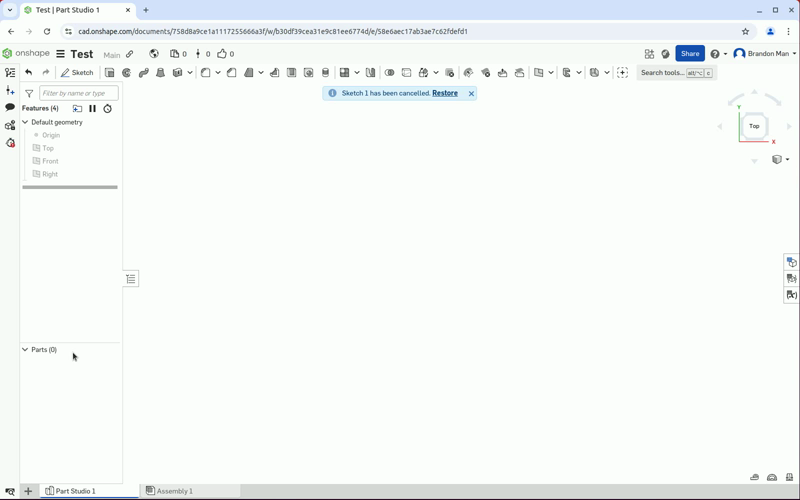
key(y)
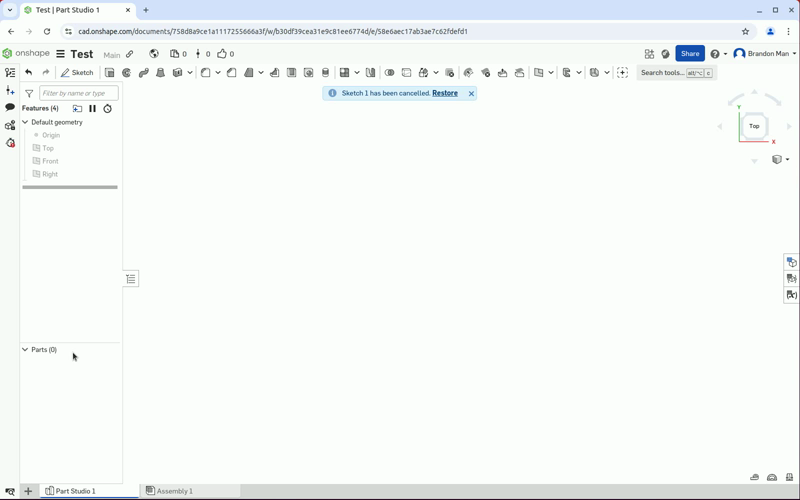
key(shift+p)
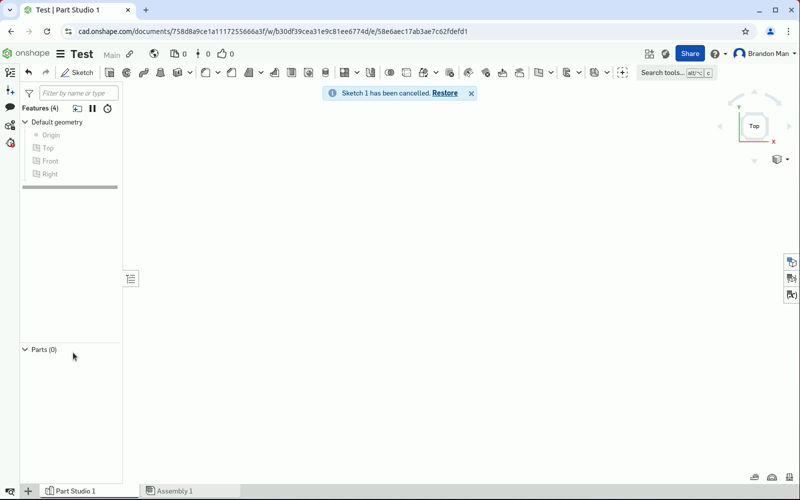
key(space)
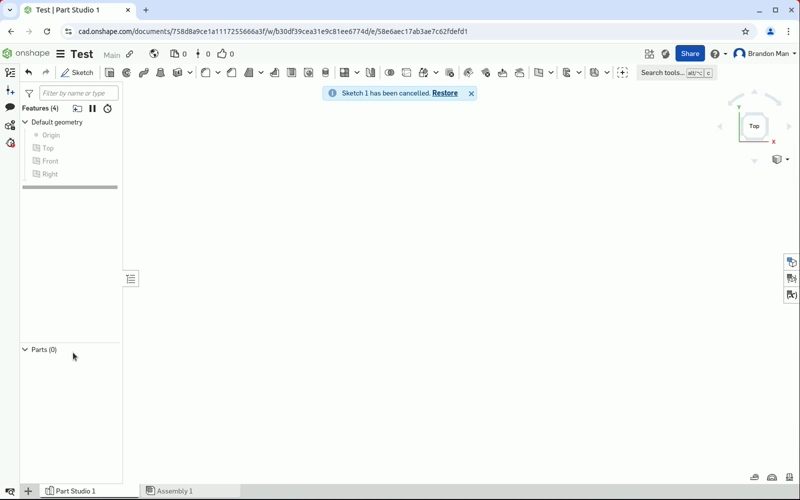
key_down(shift)
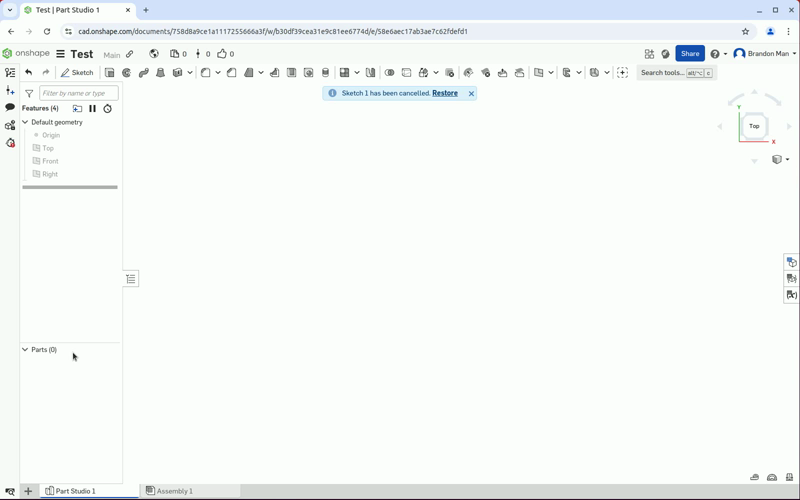
key(up)
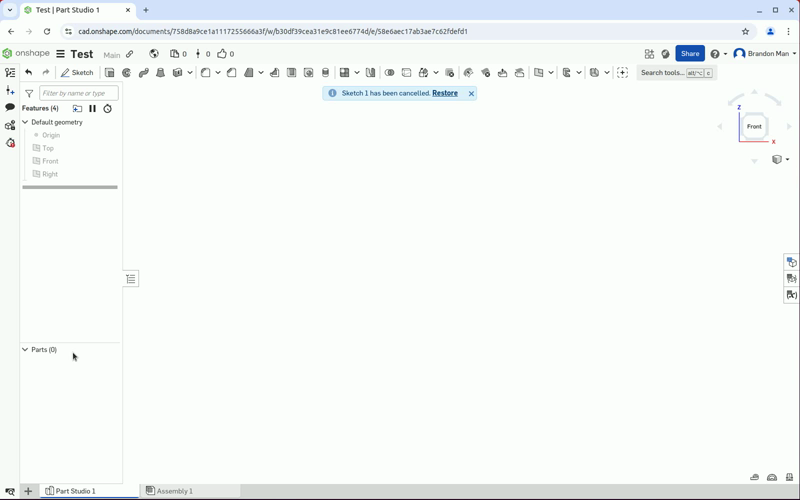
key_up(shift)
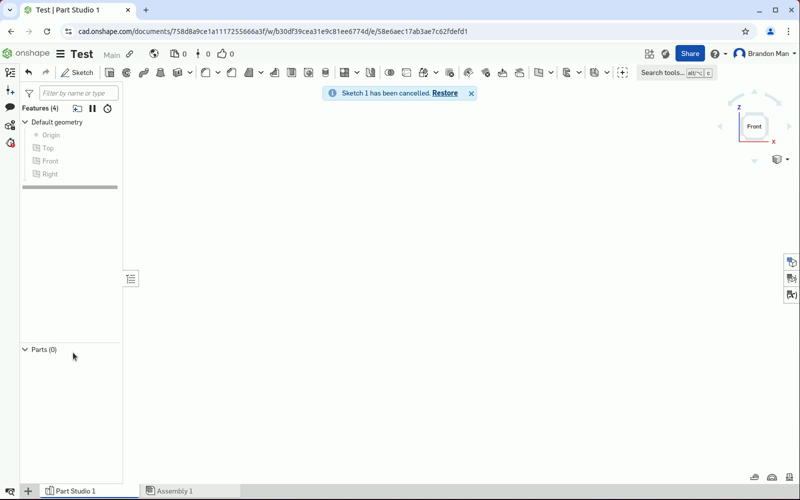
mouse_move(73, 352)
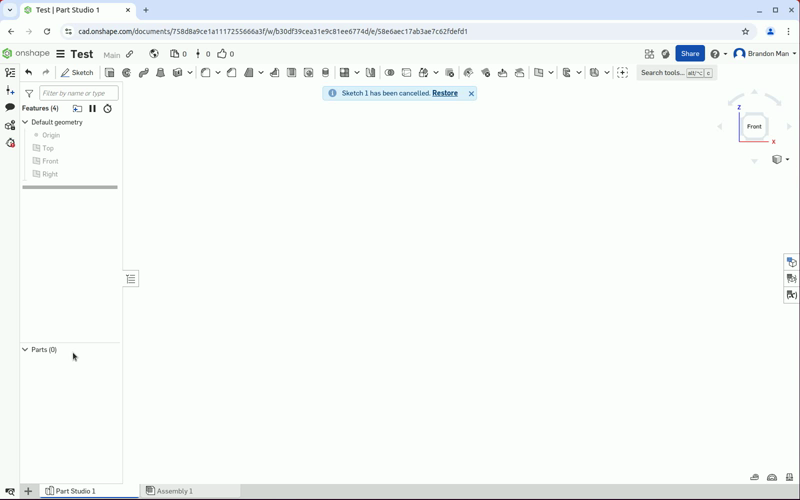
key(shift+y)
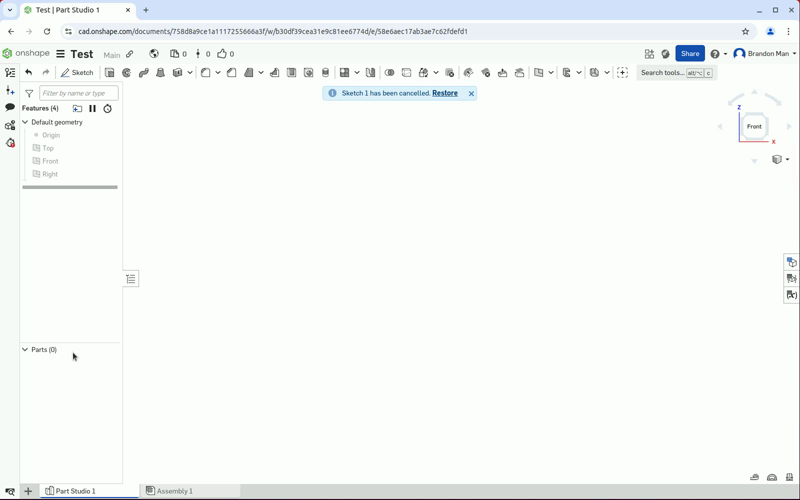
key(shift+s)
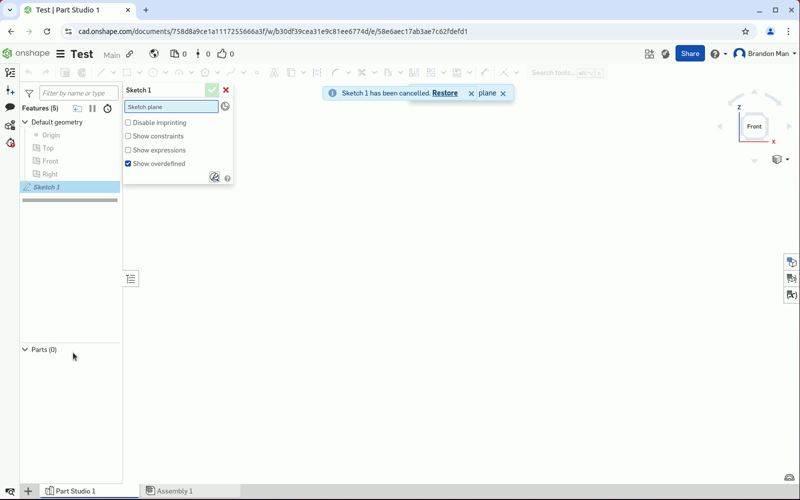
mouse_move(73, 163)
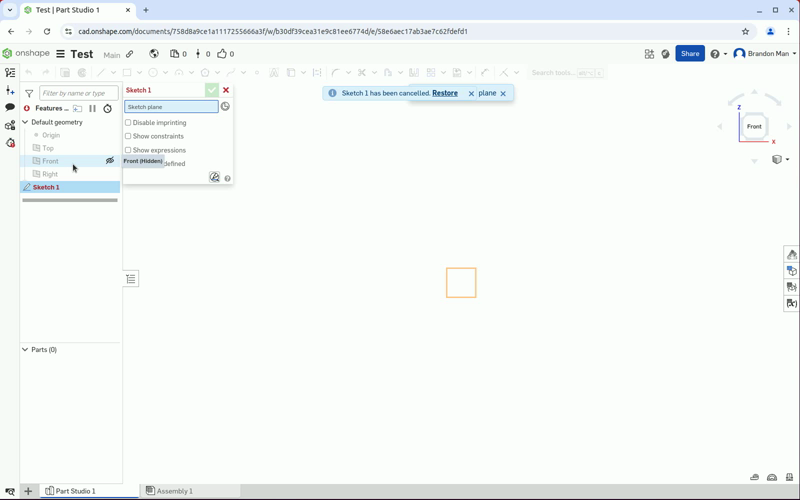
click(73, 163)
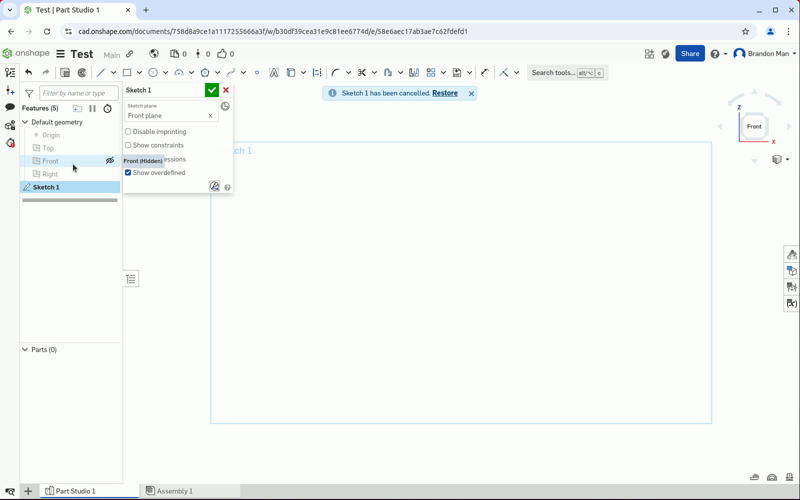
mouse_move(73, 352)
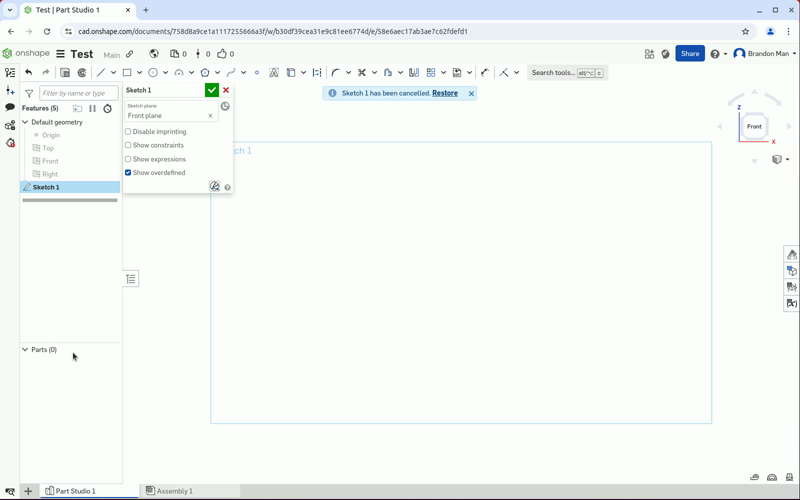
key(y)
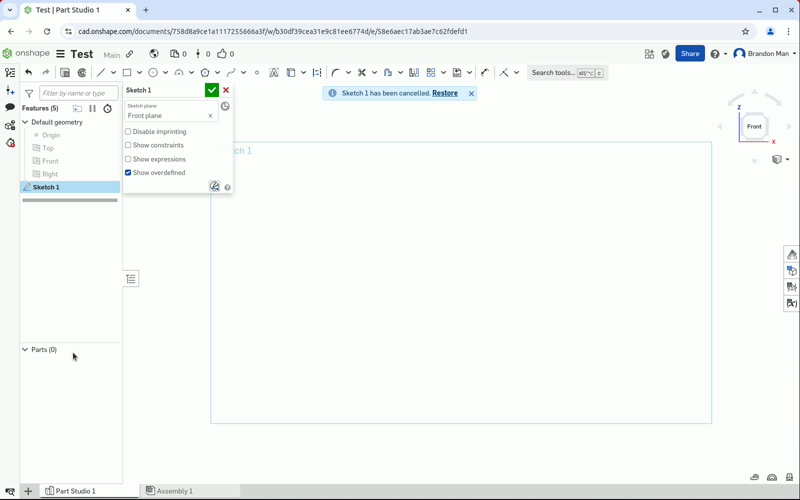
key(l)
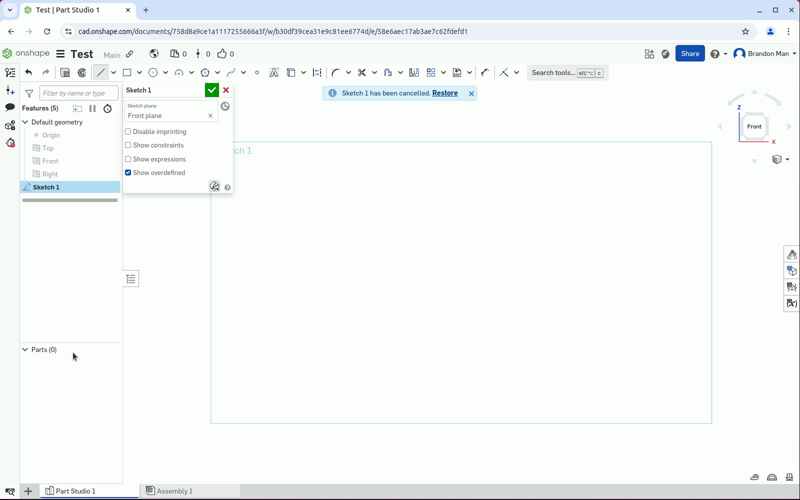
key_down(shift)
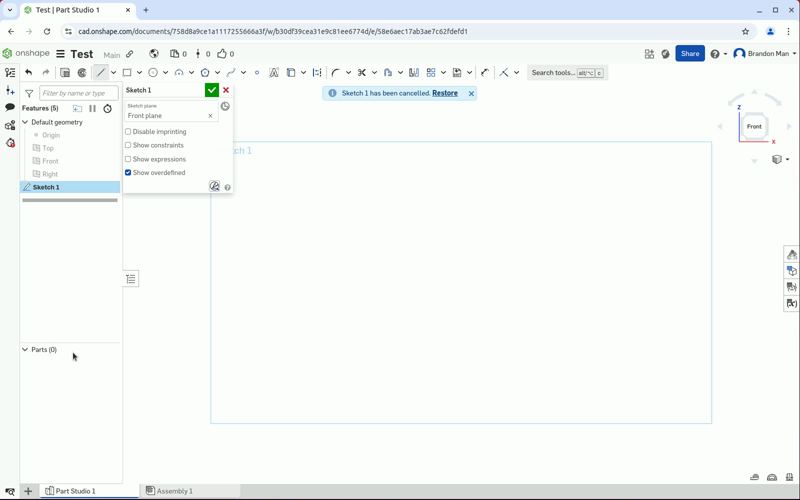
mouse_move(348, 282)
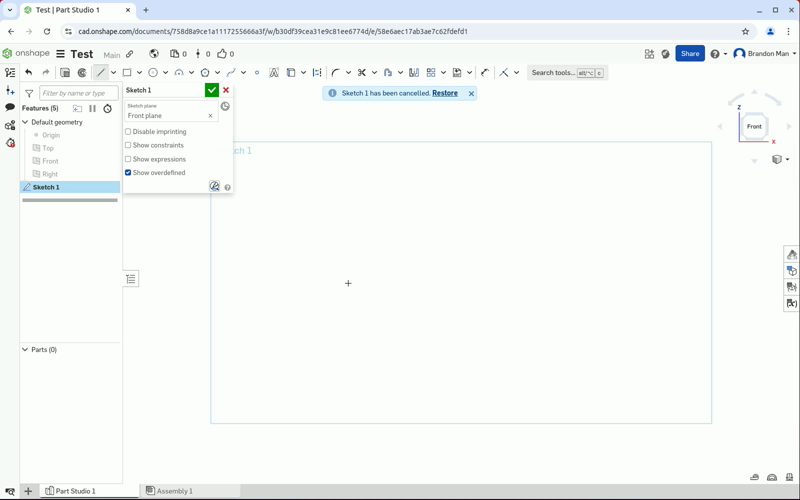
click(348, 282)
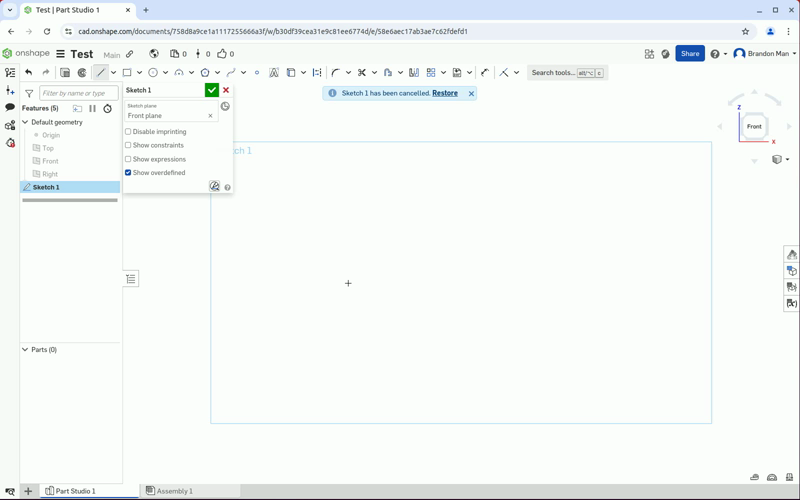
key_up(shift)
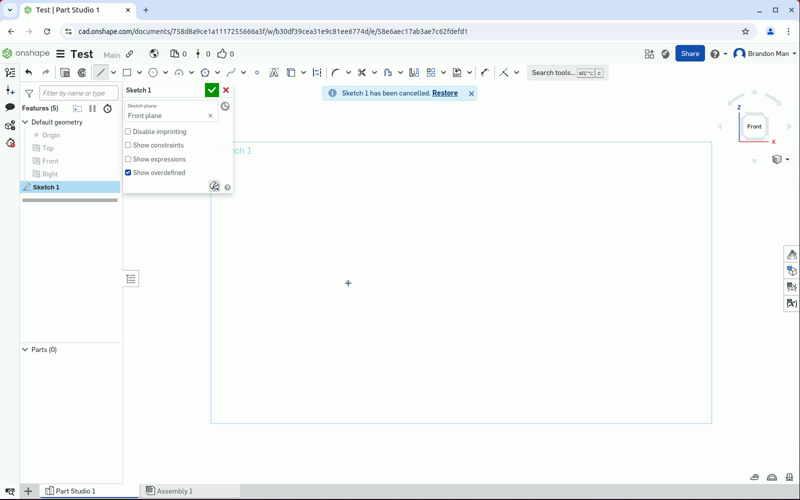
key_down(shift)
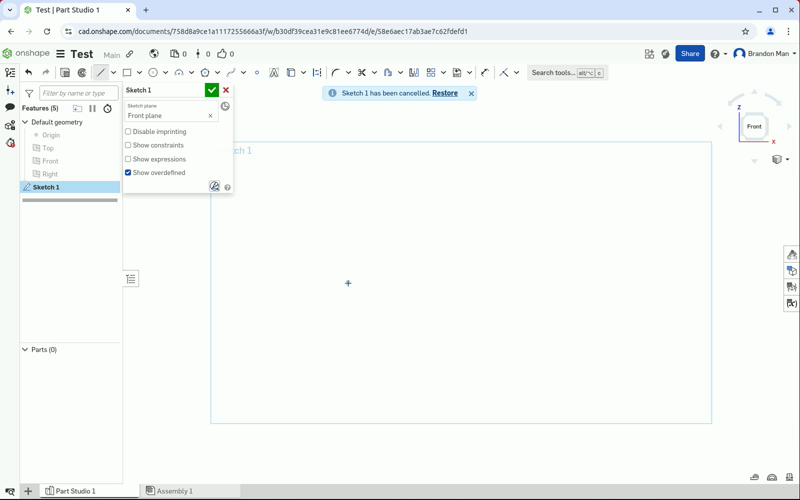
mouse_move(378, 282)
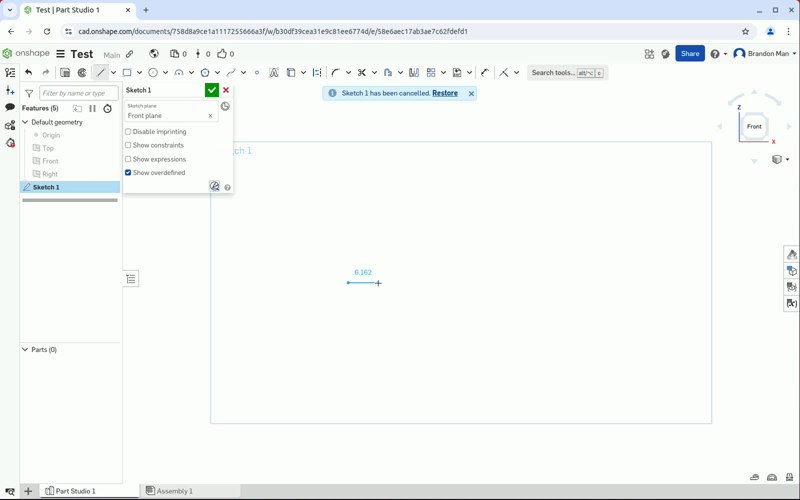
mouse_move(396, 282)
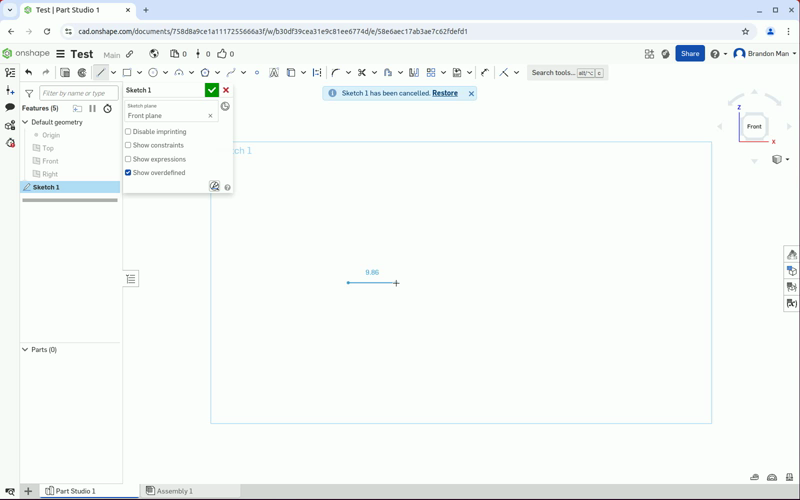
click(396, 282)
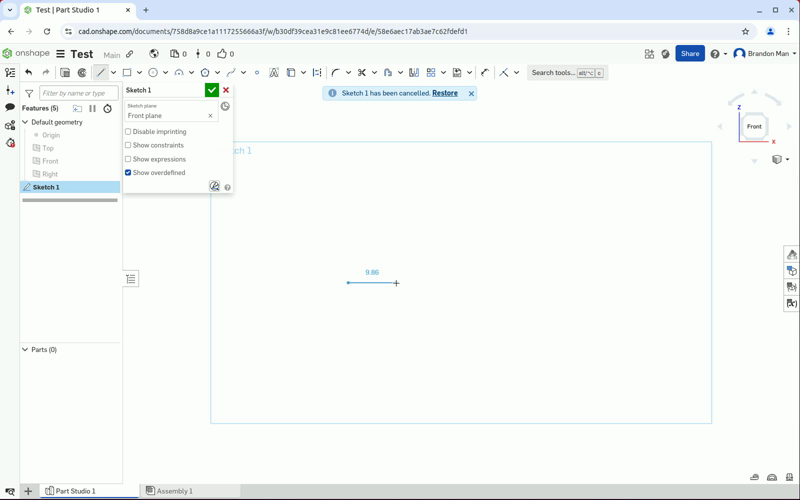
key_up(shift)
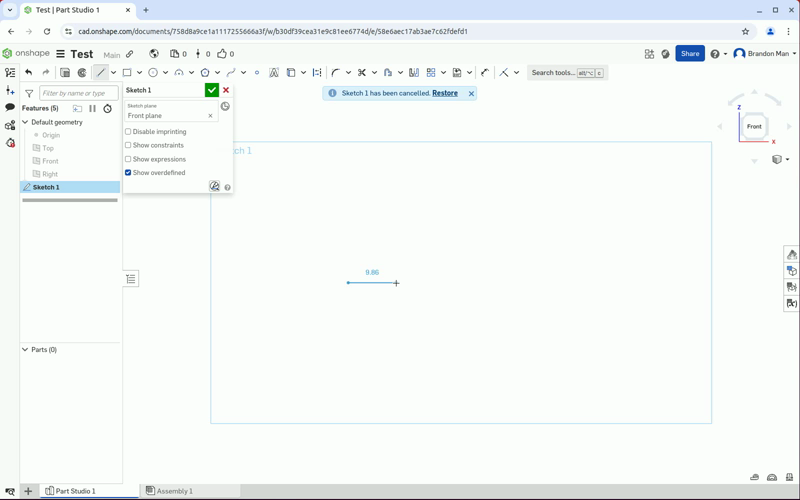
key_down(shift)
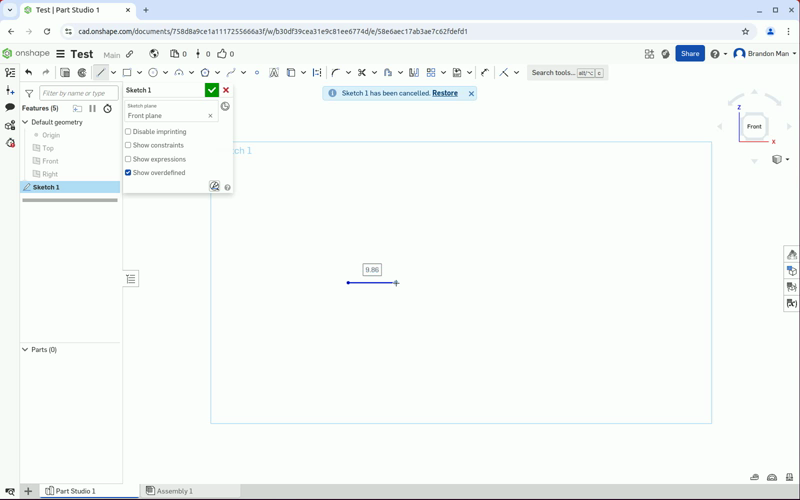
mouse_move(426, 282)
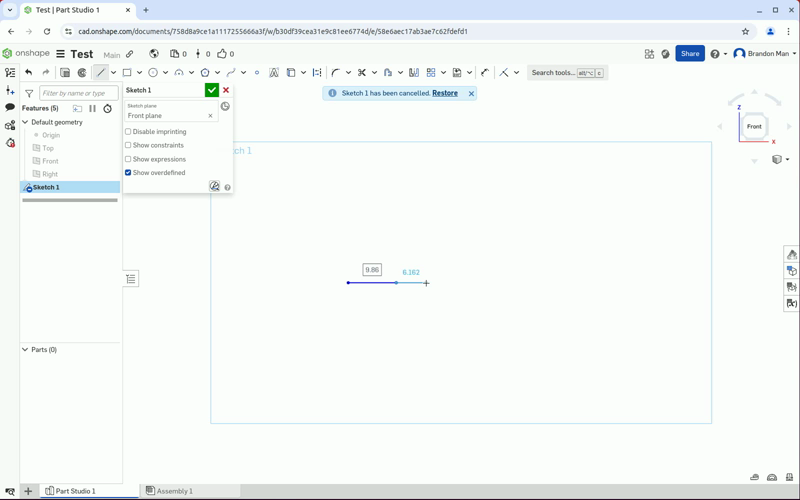
mouse_move(443, 282)
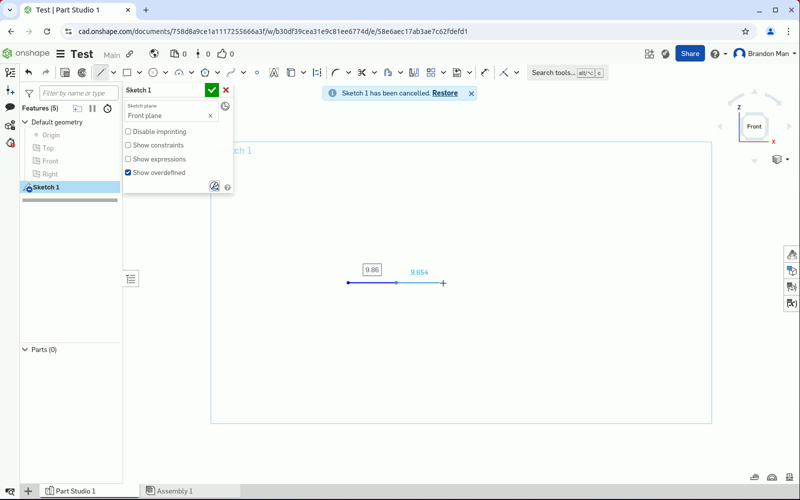
click(443, 282)
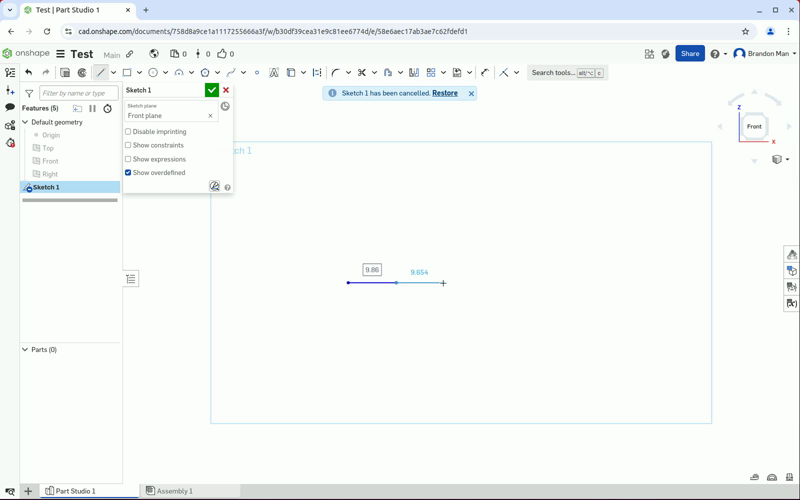
key_up(shift)
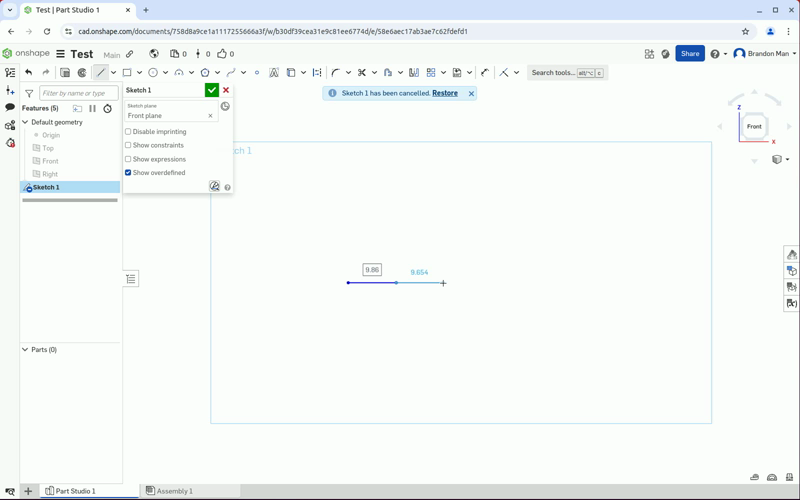
key_down(shift)
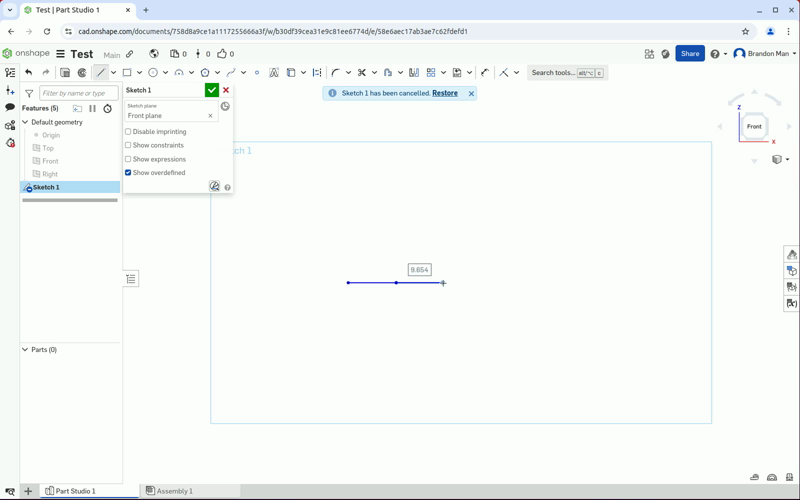
mouse_move(443, 187)
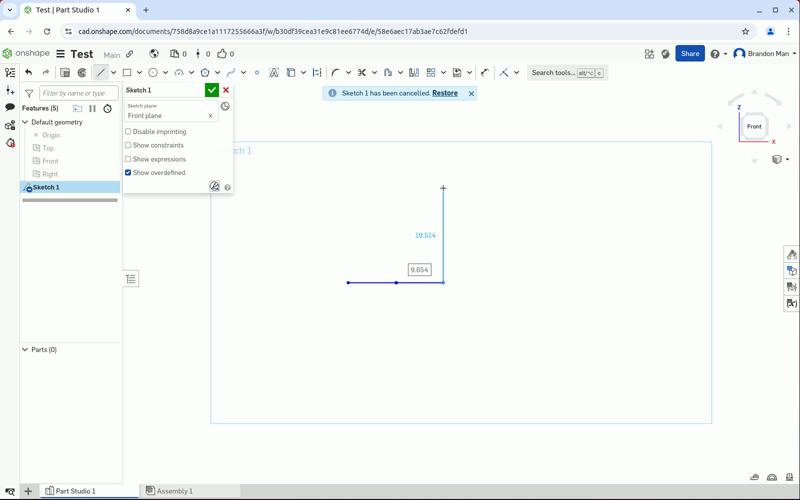
click(443, 187)
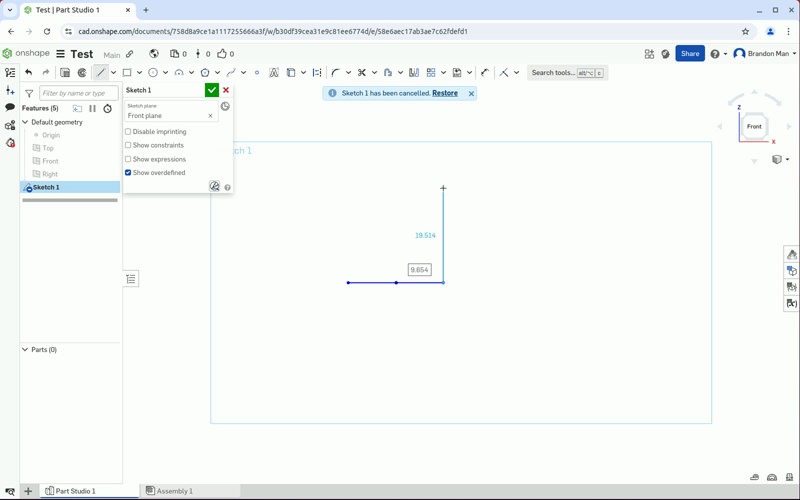
key_up(shift)
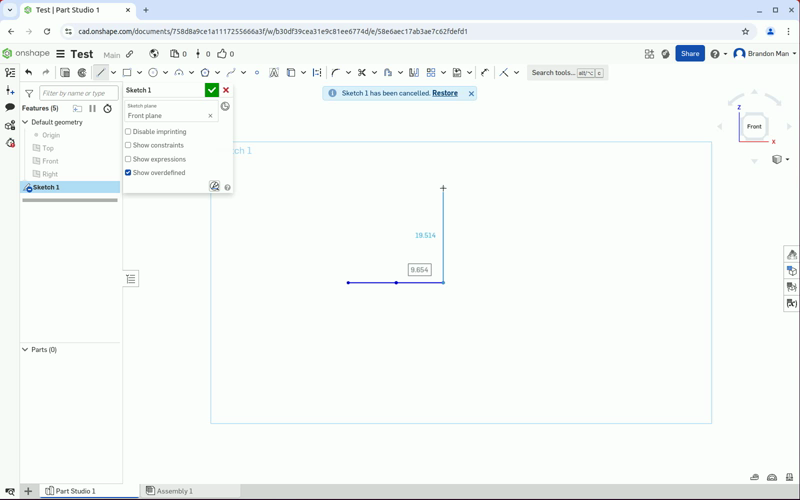
key_down(shift)
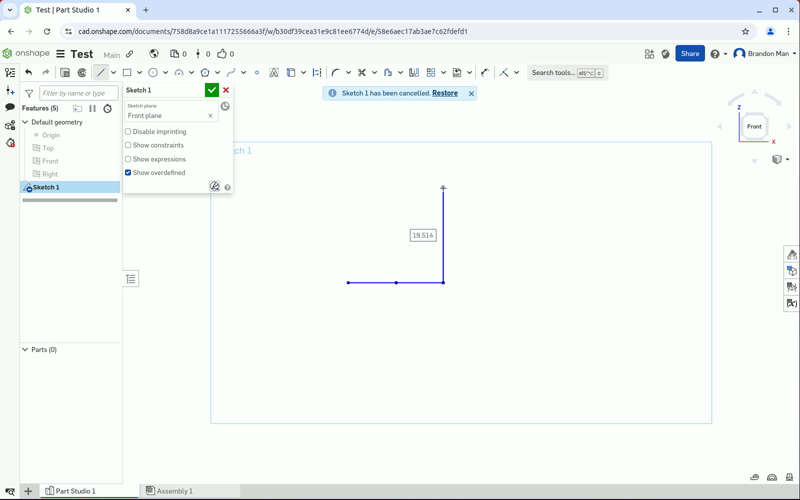
mouse_move(348, 187)
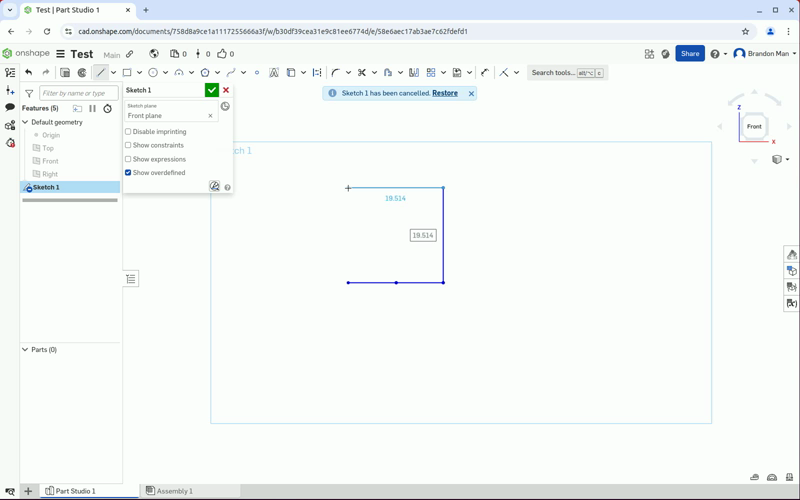
click(348, 187)
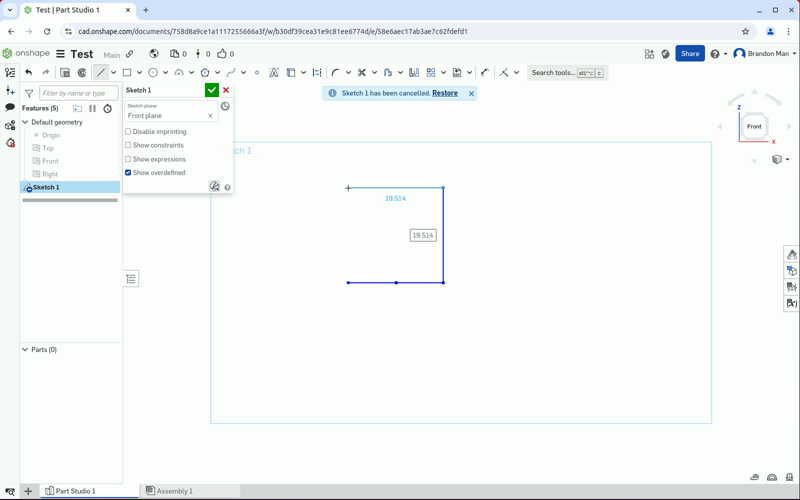
key_up(shift)
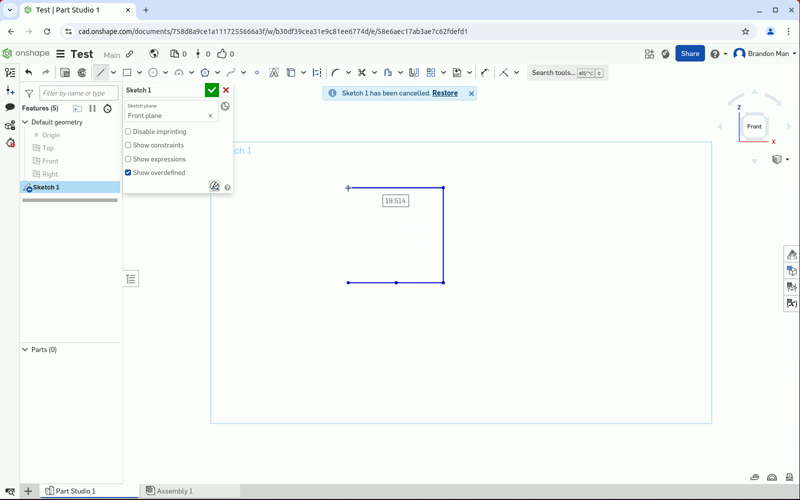
key_down(shift)
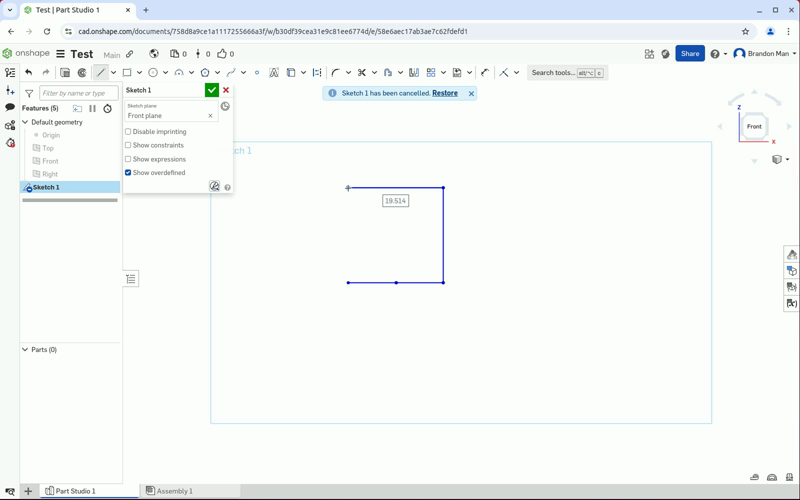
mouse_move(378, 187)
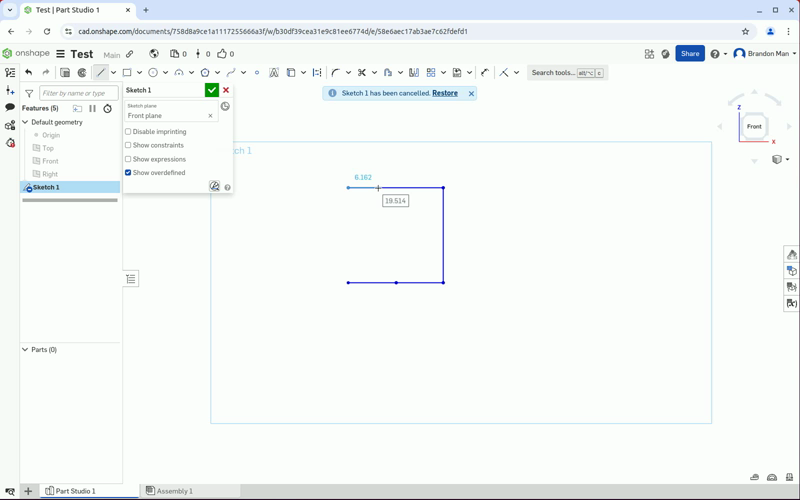
mouse_move(348, 234)
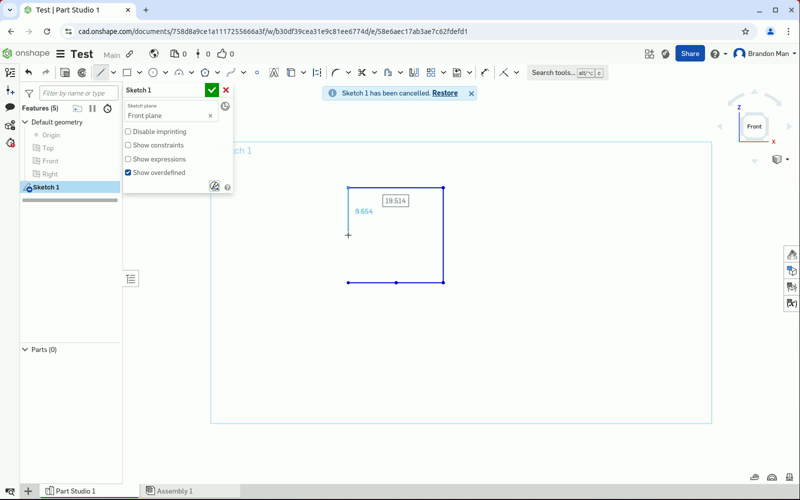
click(348, 234)
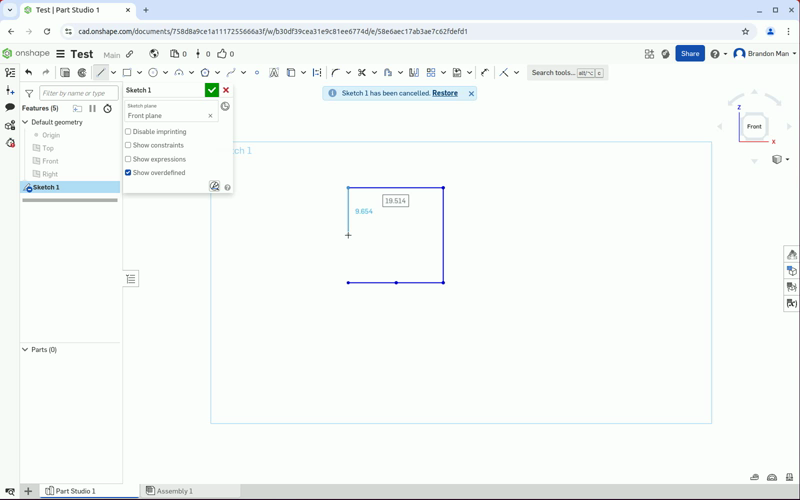
key_up(shift)
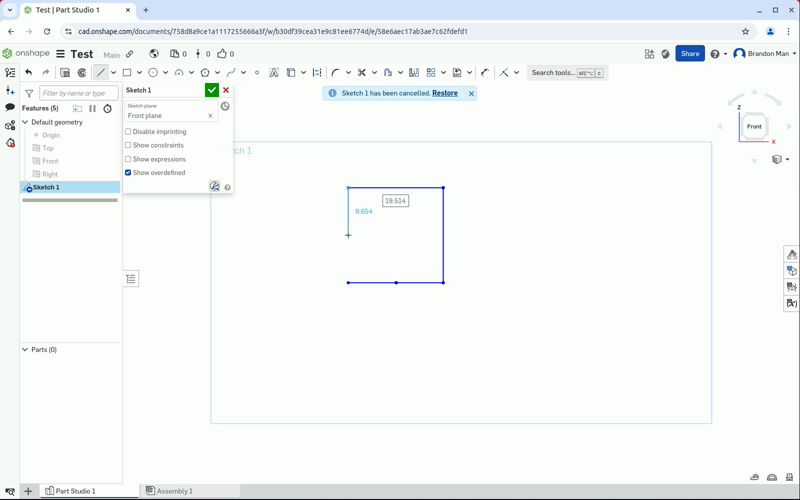
mouse_move(378, 234)
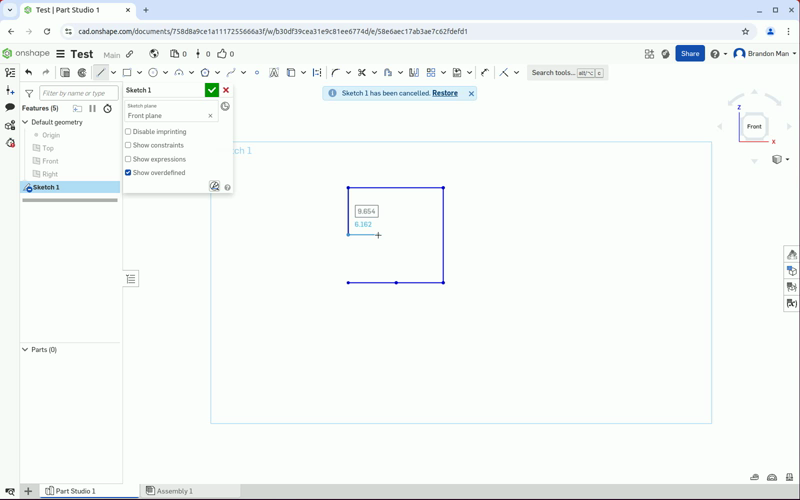
key_down(shift)
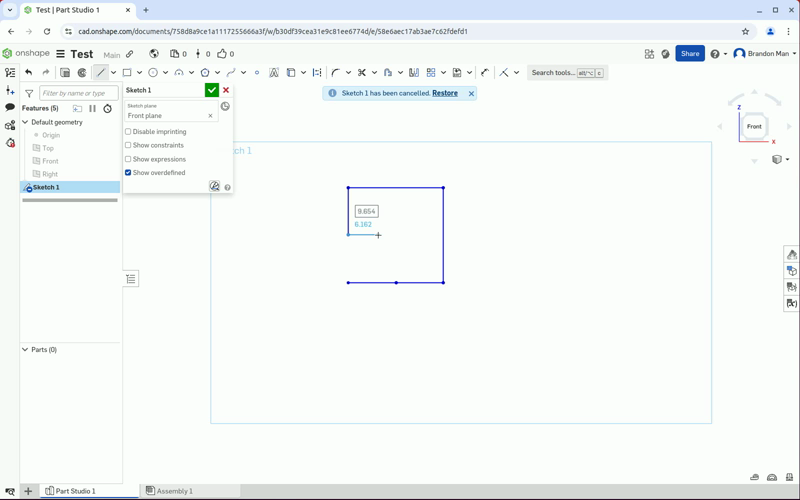
mouse_move(348, 282)
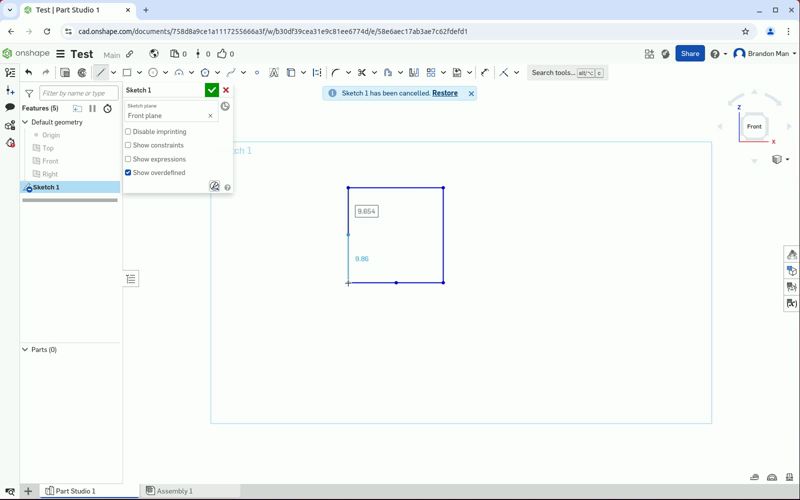
key_up(shift)
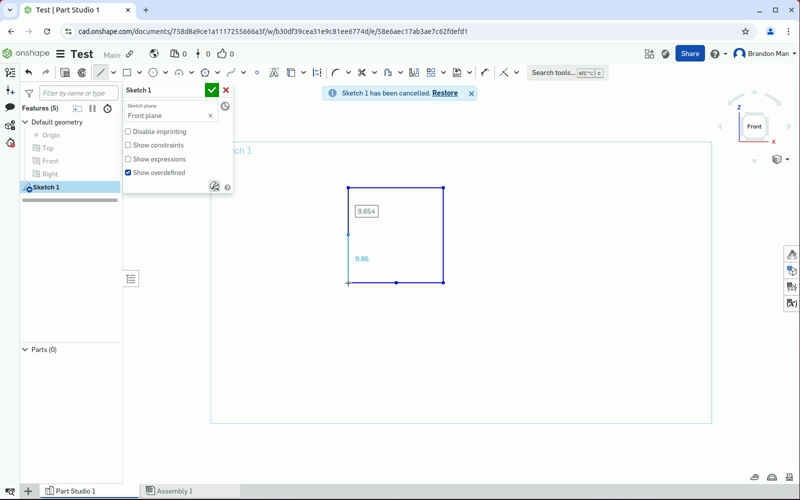
click(348, 282)
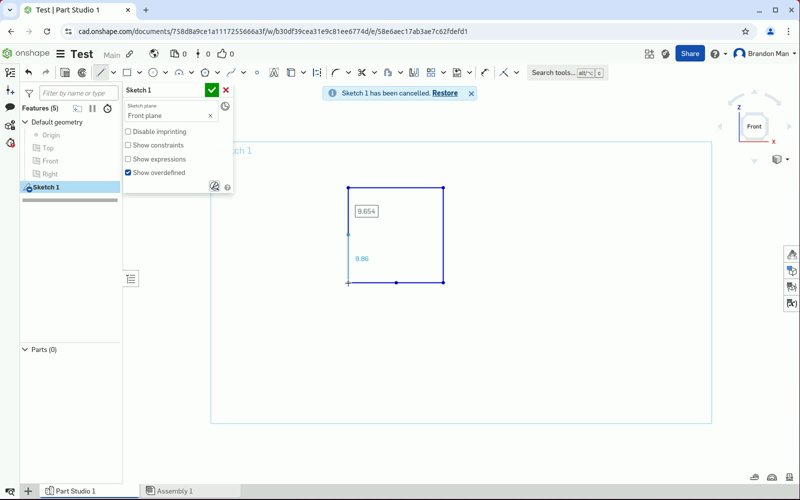
key(esc)
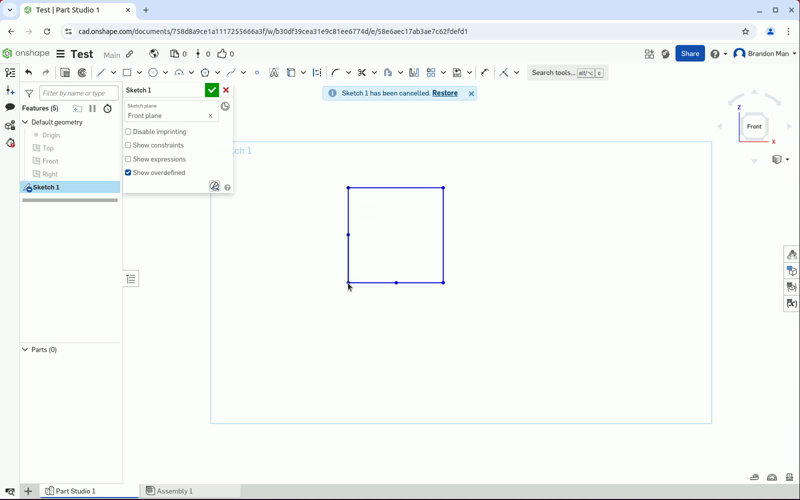
mouse_move(406, 239)
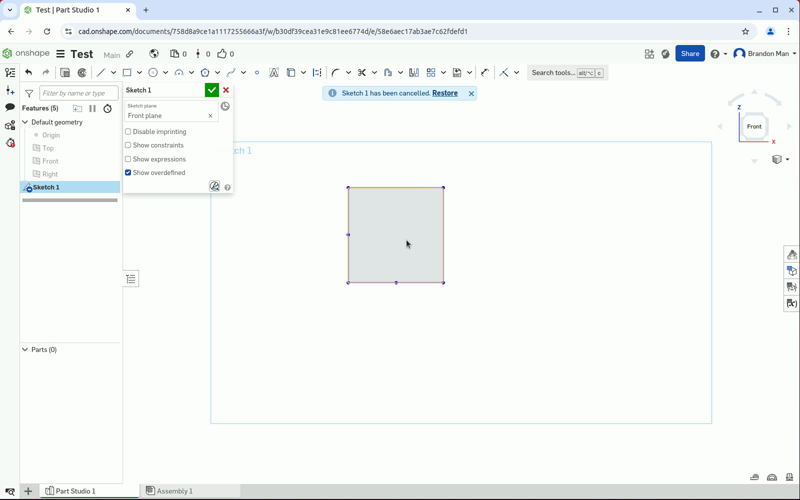
click(406, 239)
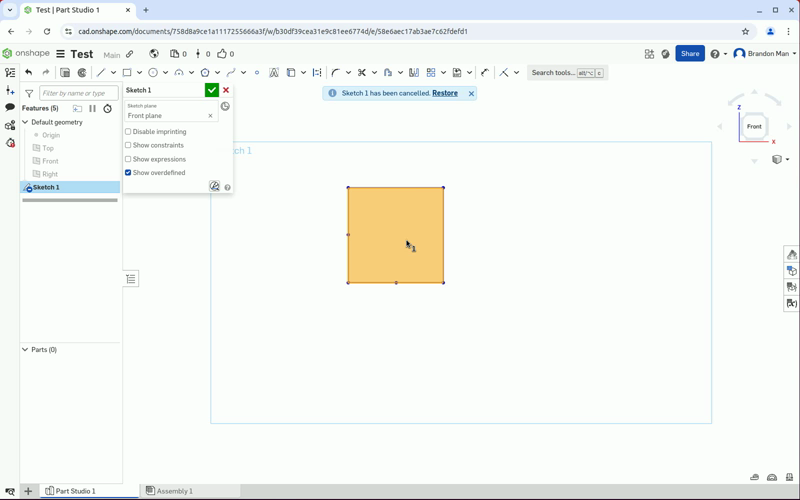
mouse_move(73, 352)
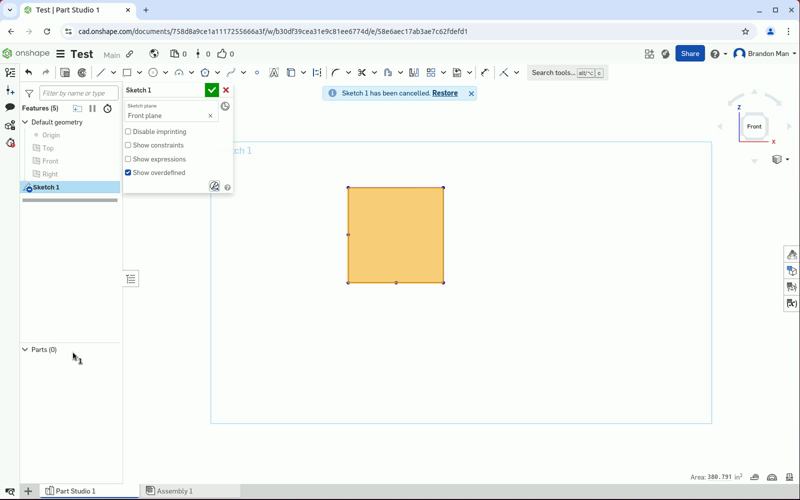
key(shift+y)
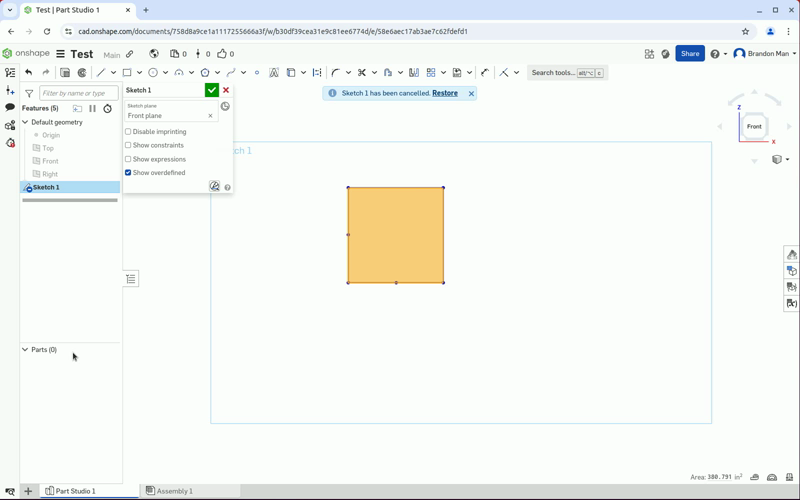
key(shift+e)
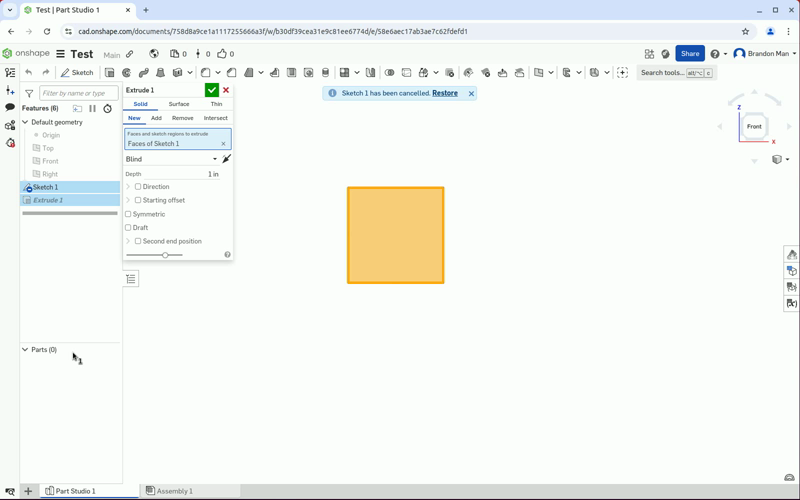
mouse_move(143, 106)
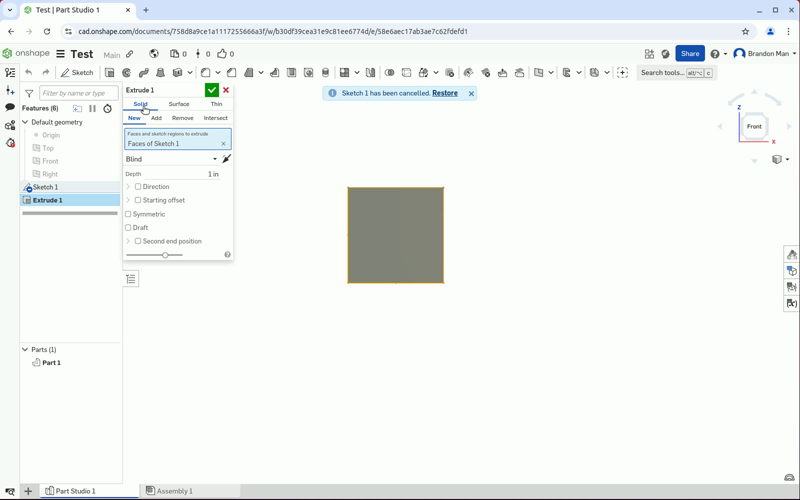
click(143, 106)
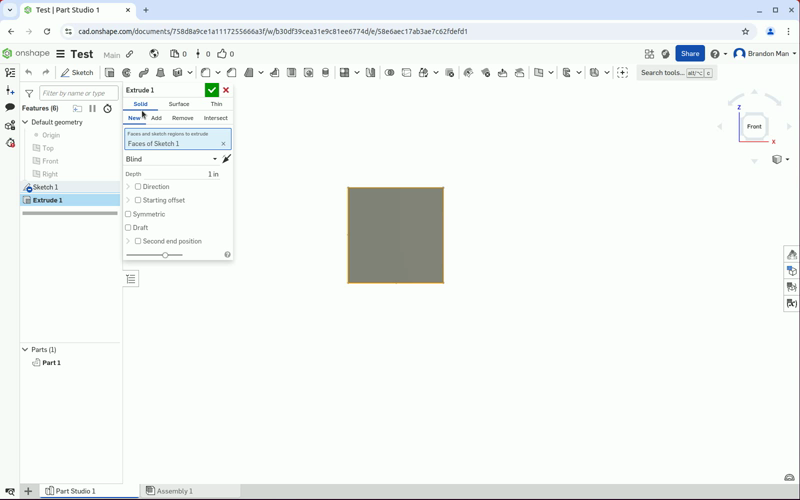
mouse_move(137, 120)
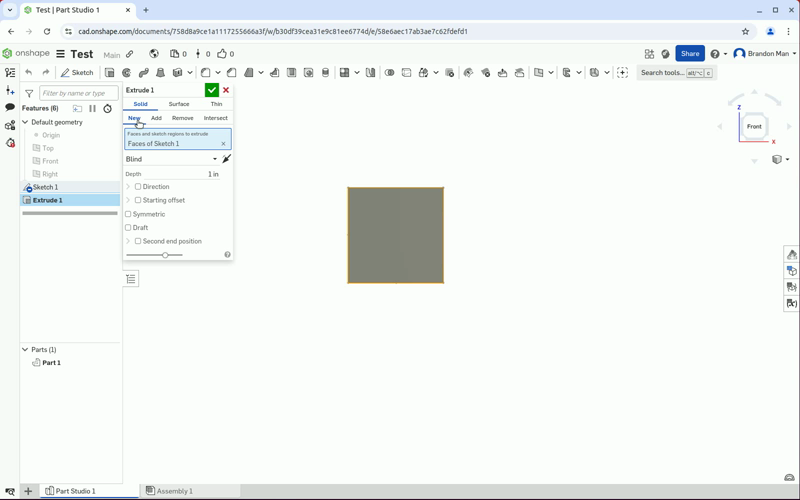
click(137, 120)
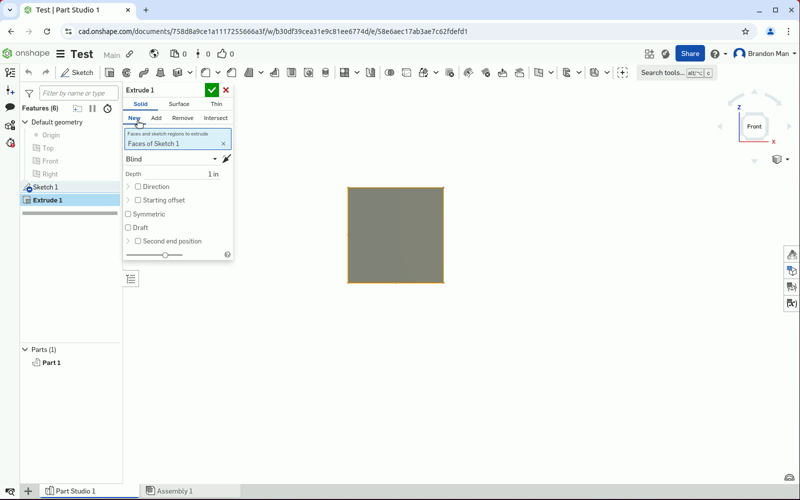
key(tab, 4)
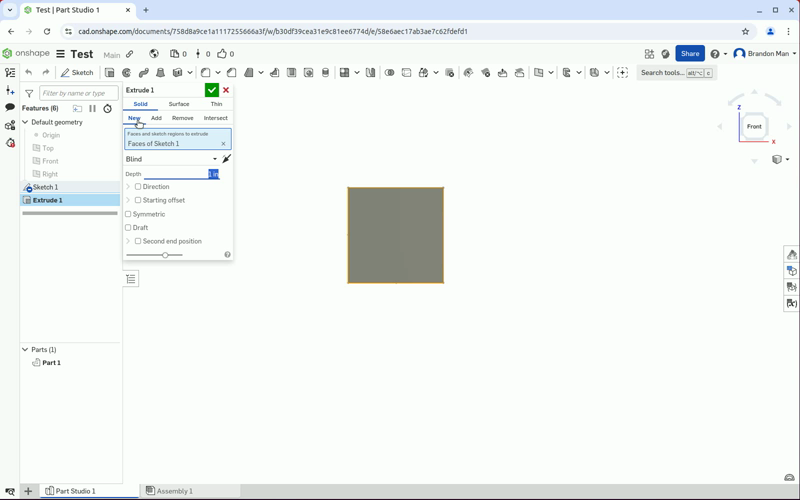
text(9.869)
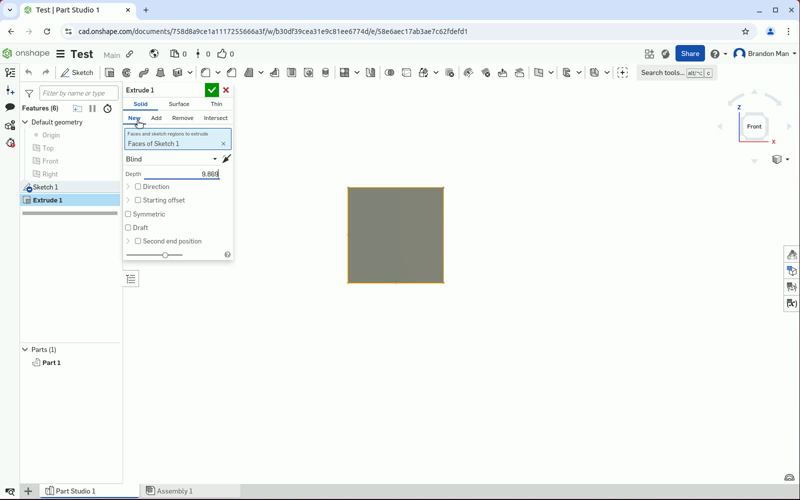
key(enter)
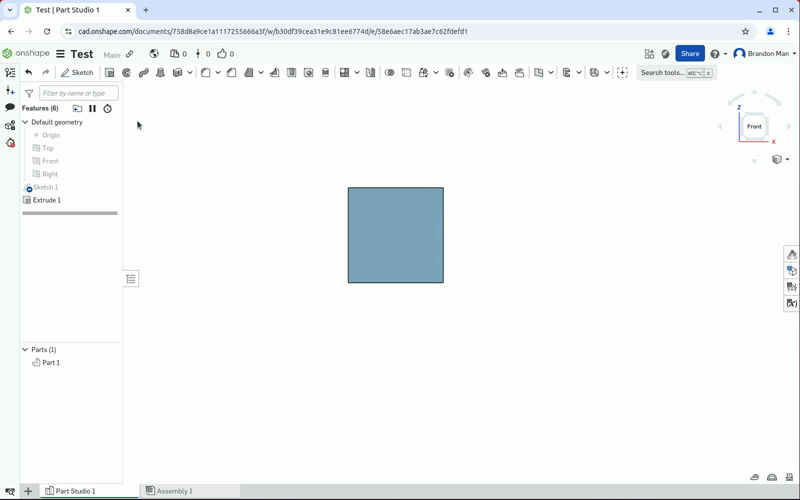
key(shift+h)
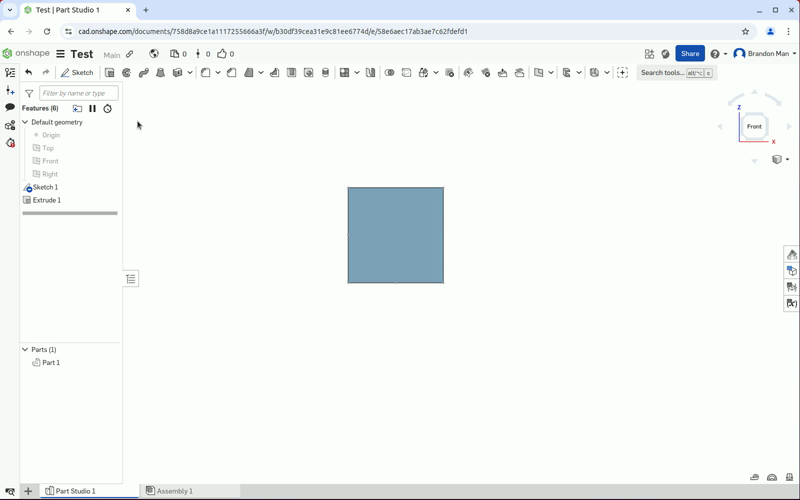
key(shift+h)
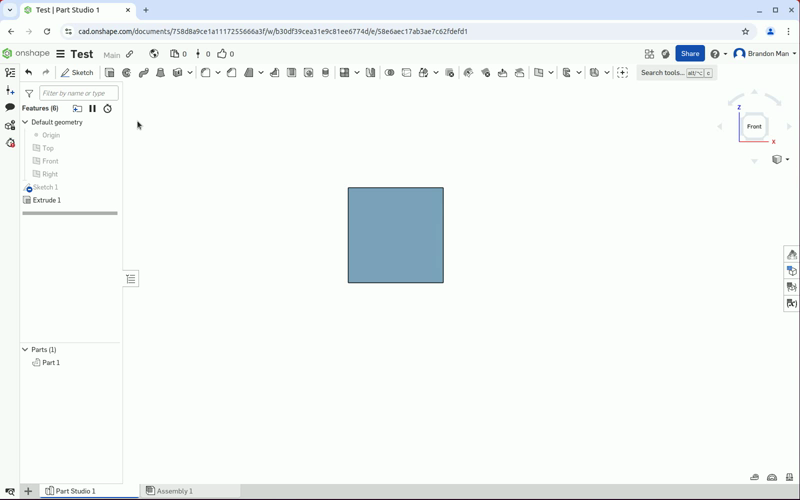
mouse_move(73, 189)
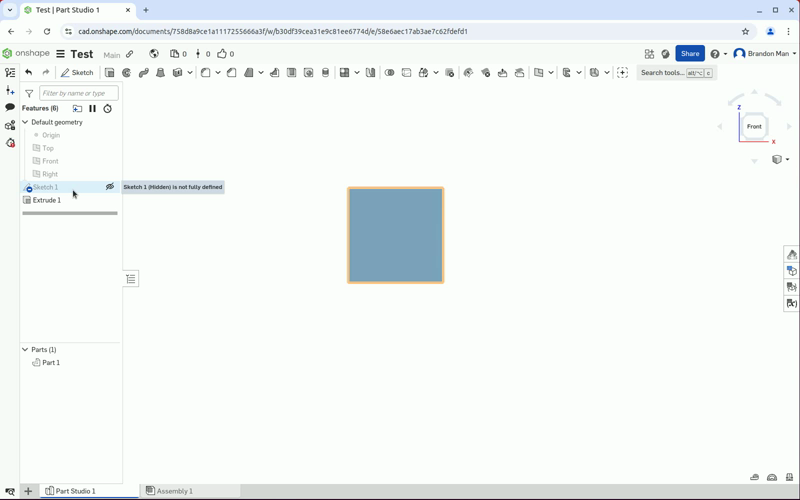
click(73, 189)
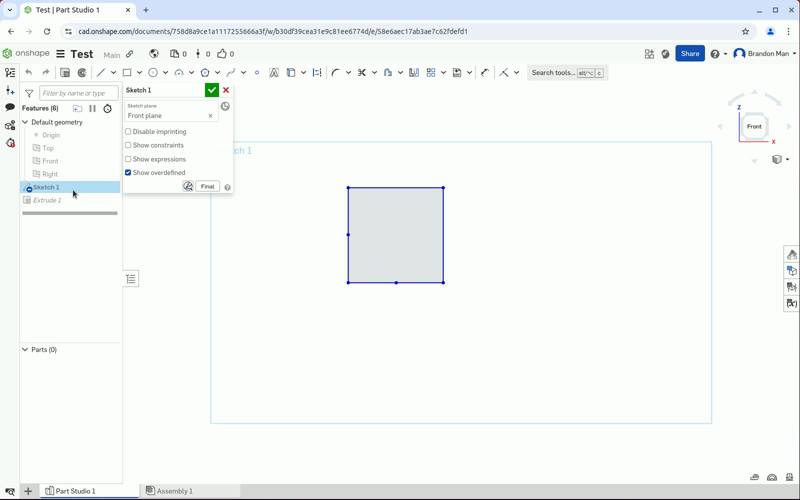
mouse_move(229, 92)
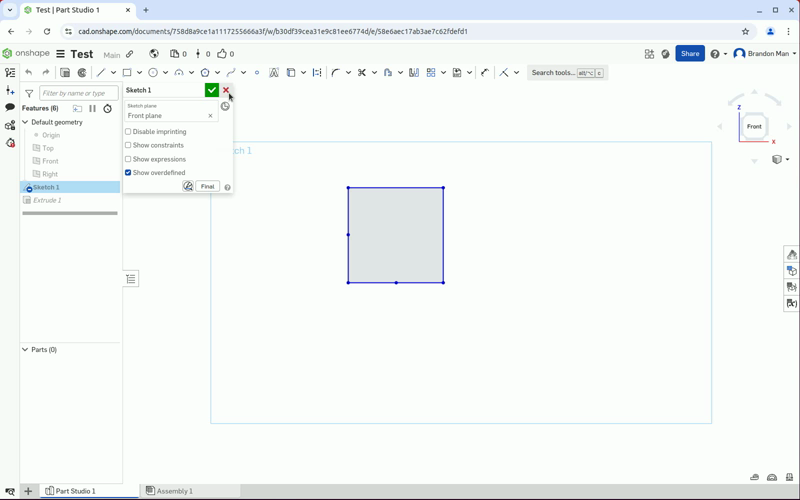
click(229, 92)
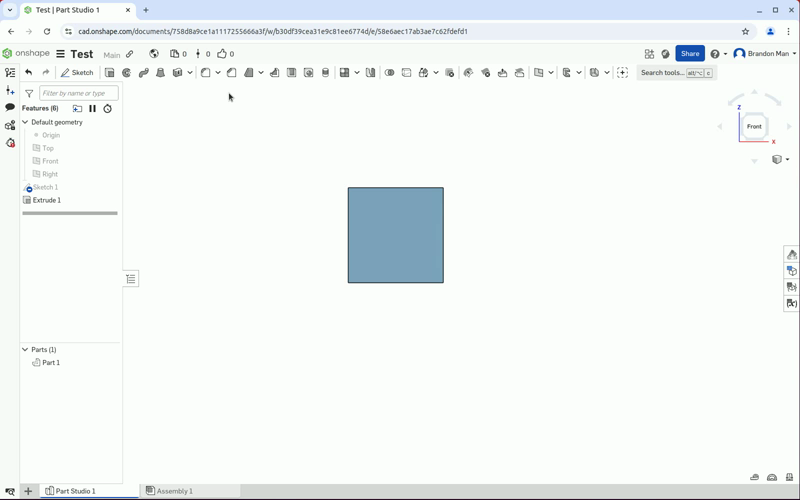
mouse_move(541, 75)
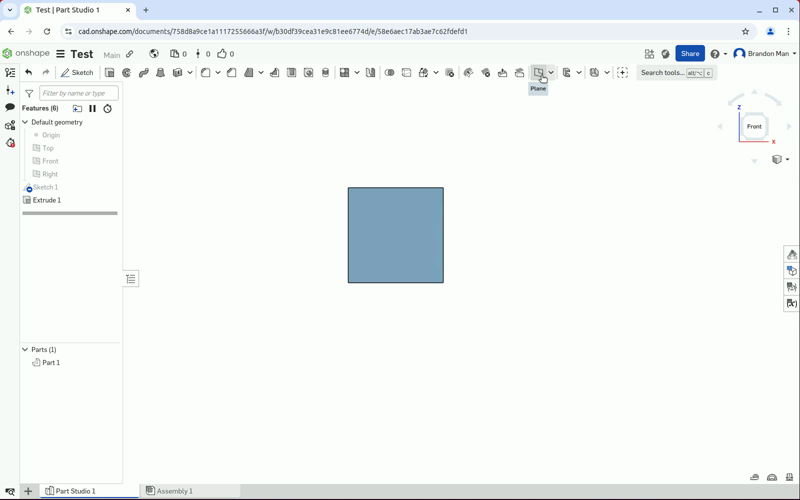
click(541, 75)
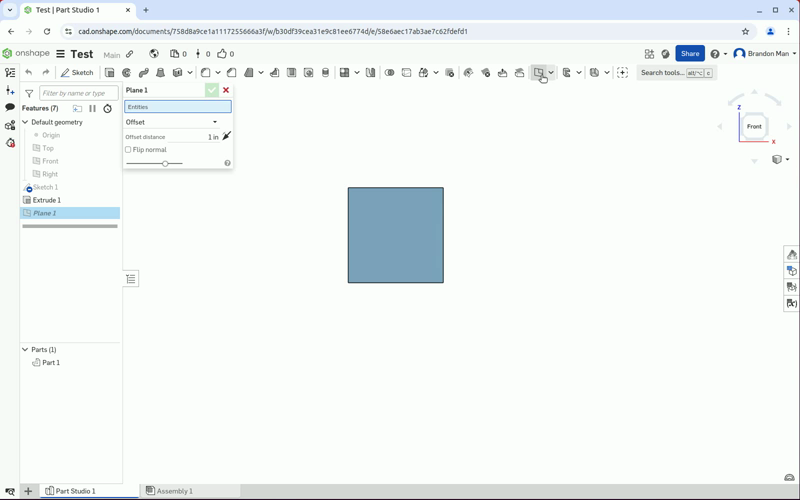
mouse_move(73, 163)
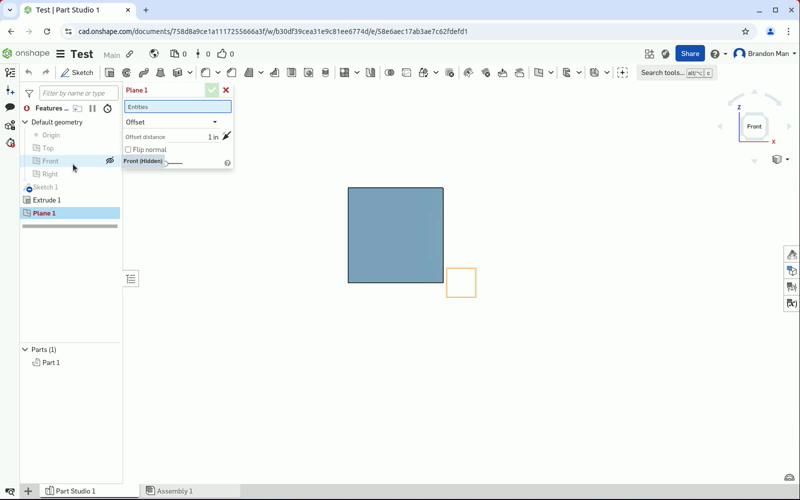
click(73, 163)
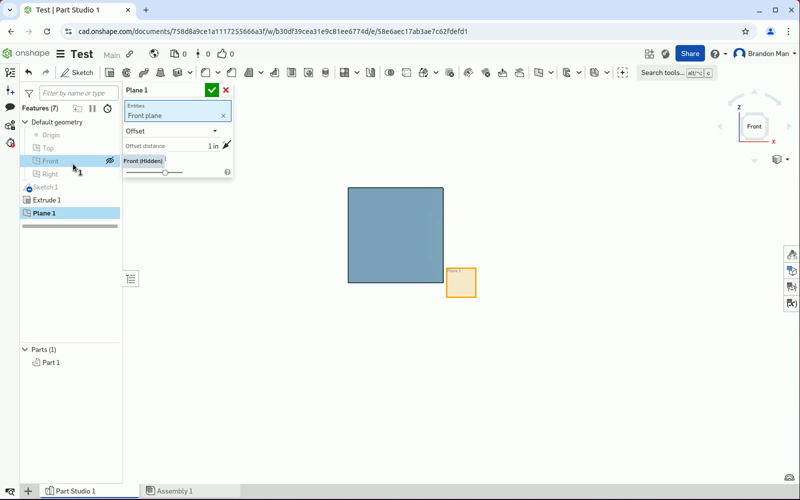
key(tab, 2)
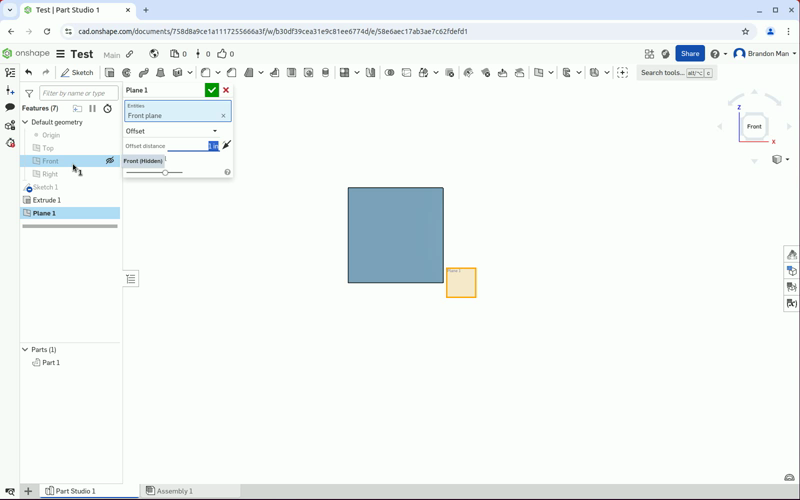
text(9.86)
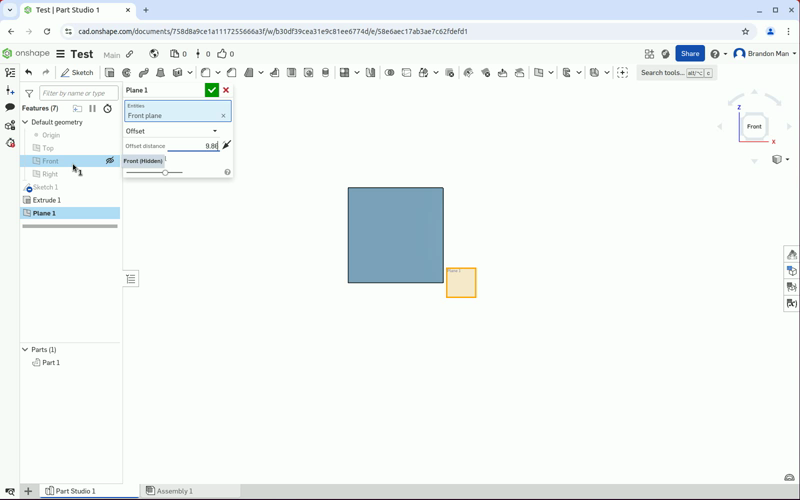
key(enter, 2)
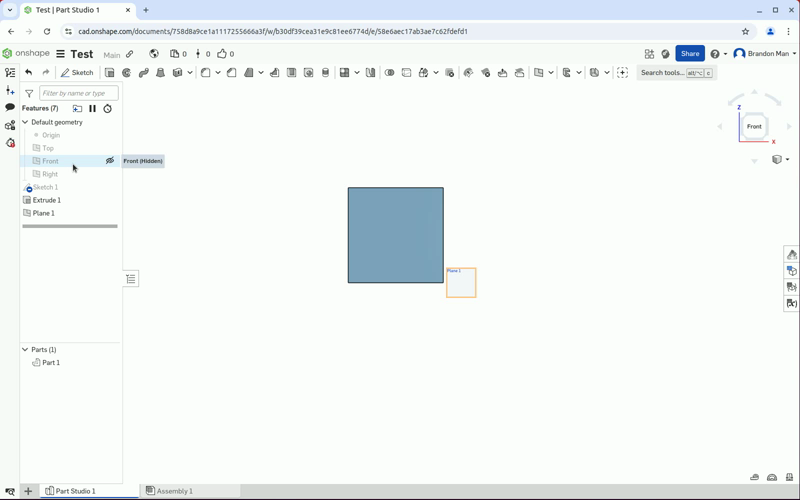
key(shift+s)
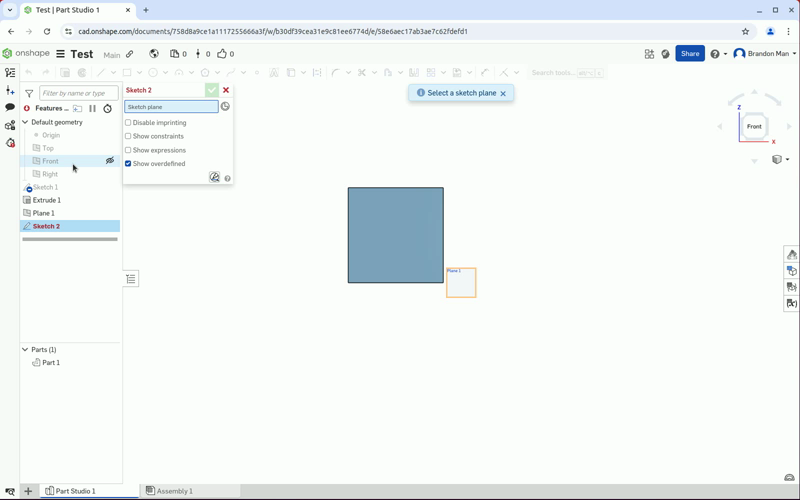
mouse_move(73, 215)
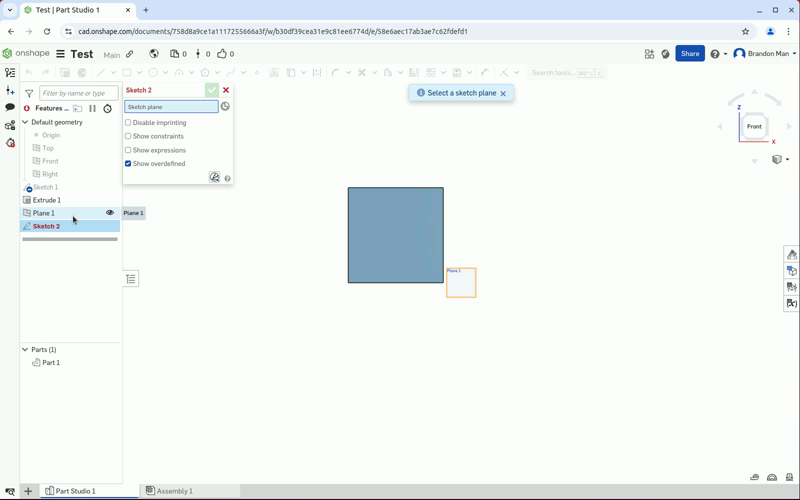
click(73, 215)
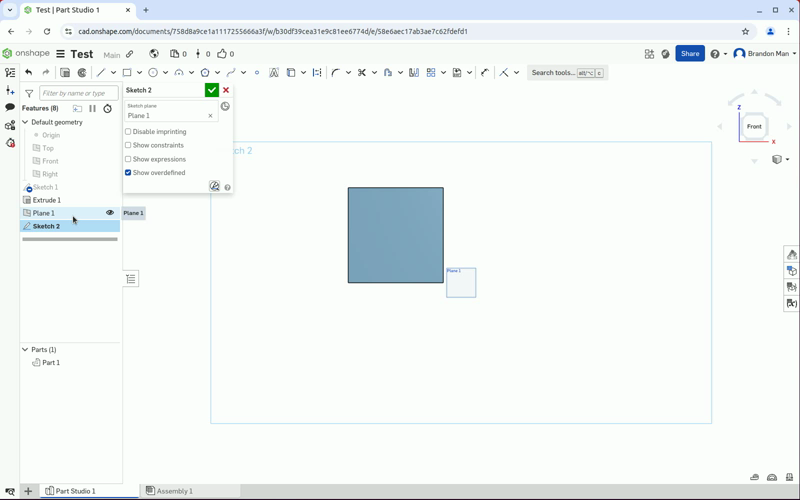
mouse_move(73, 352)
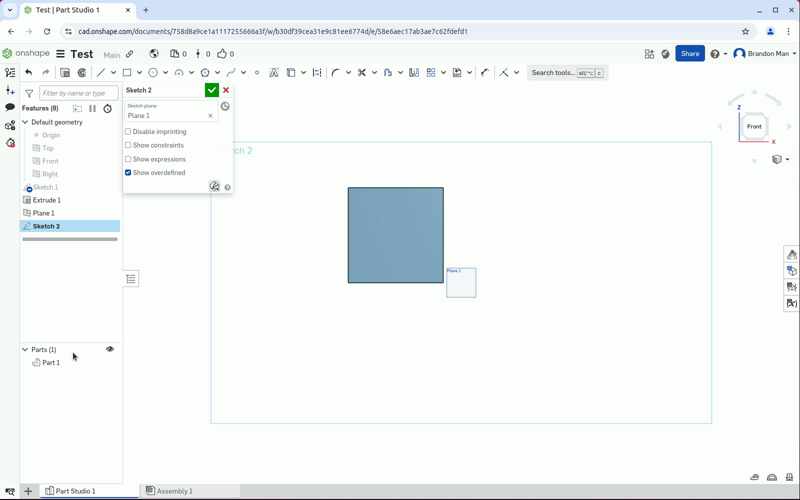
key(y)
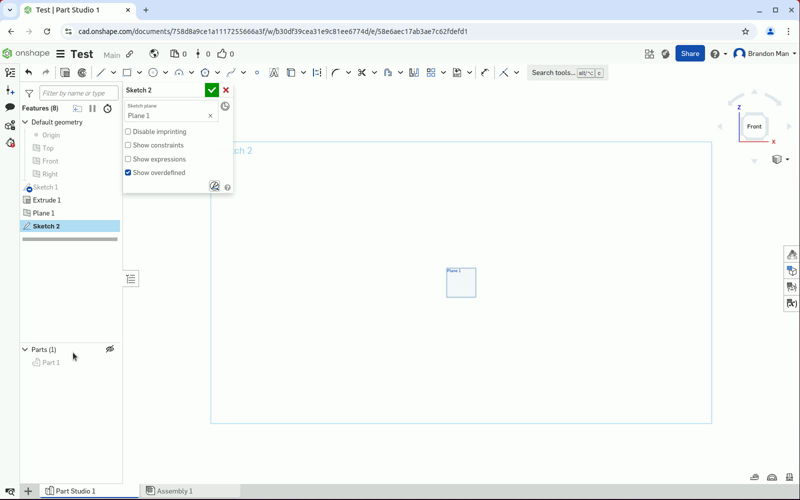
key(l)
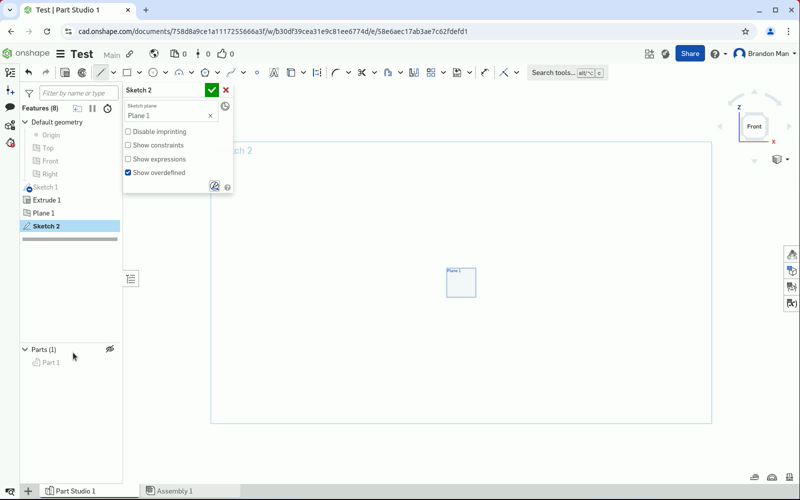
key_down(shift)
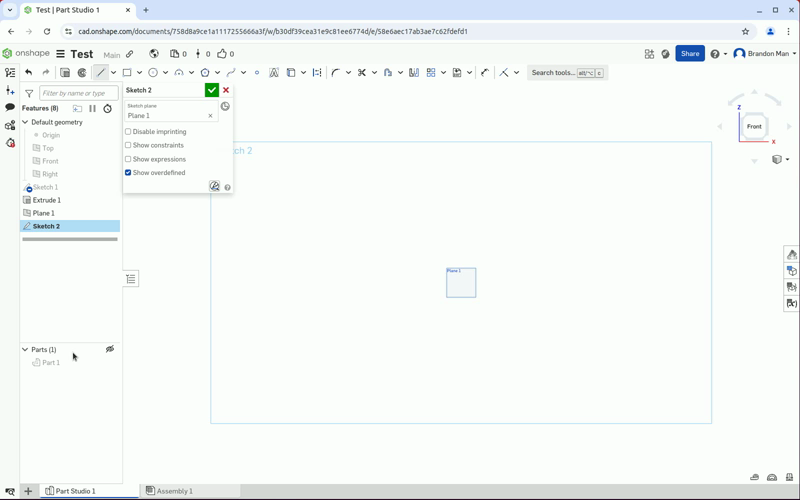
mouse_move(348, 282)
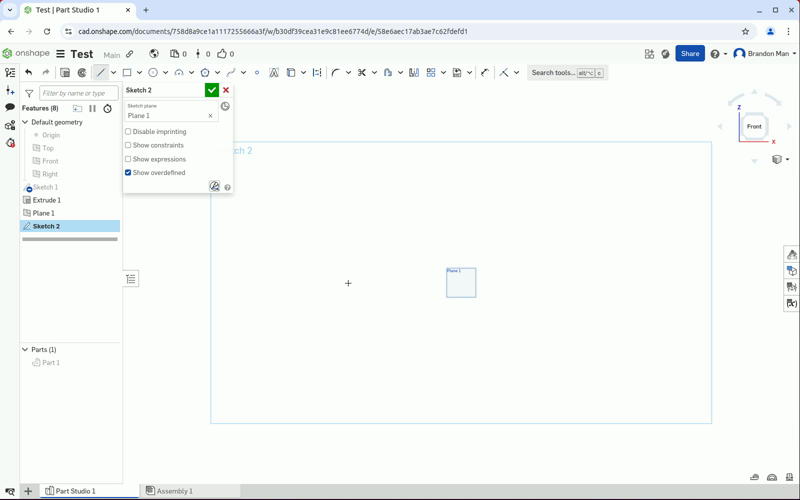
click(348, 282)
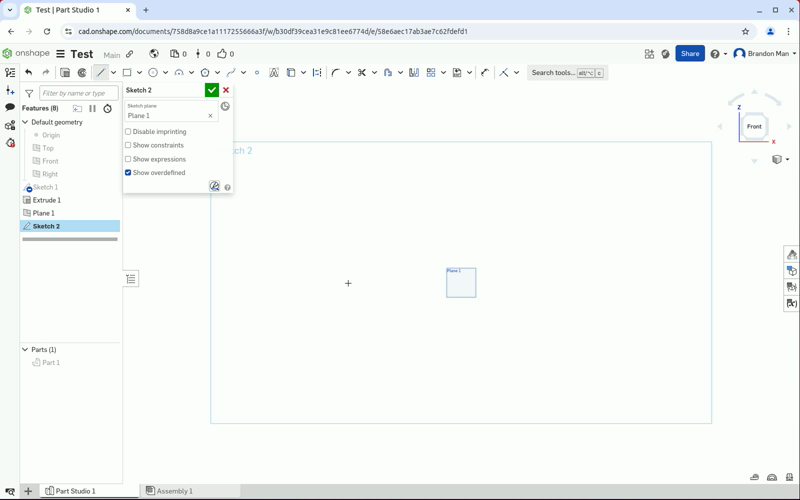
key_up(shift)
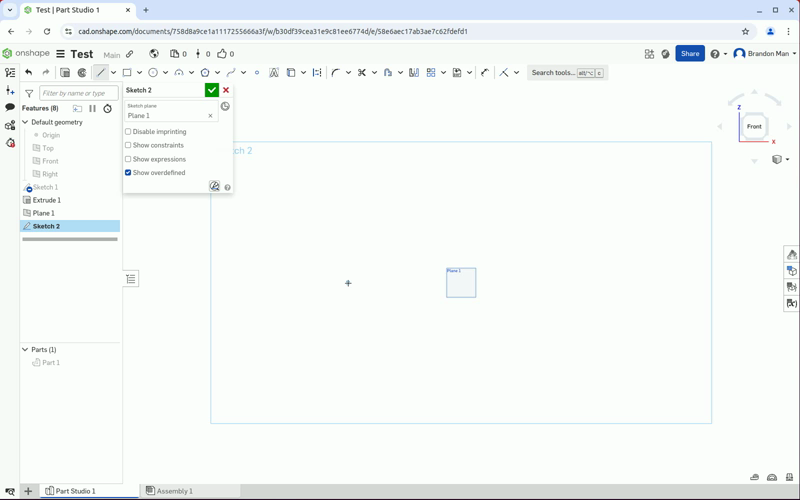
key_down(shift)
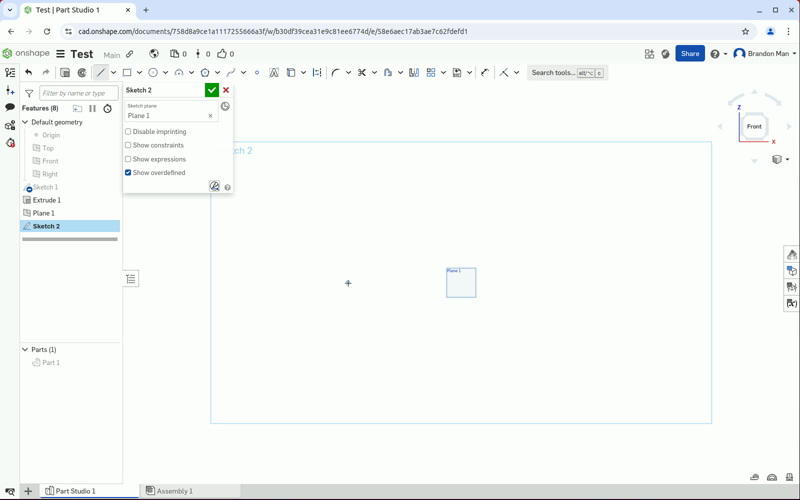
mouse_move(378, 282)
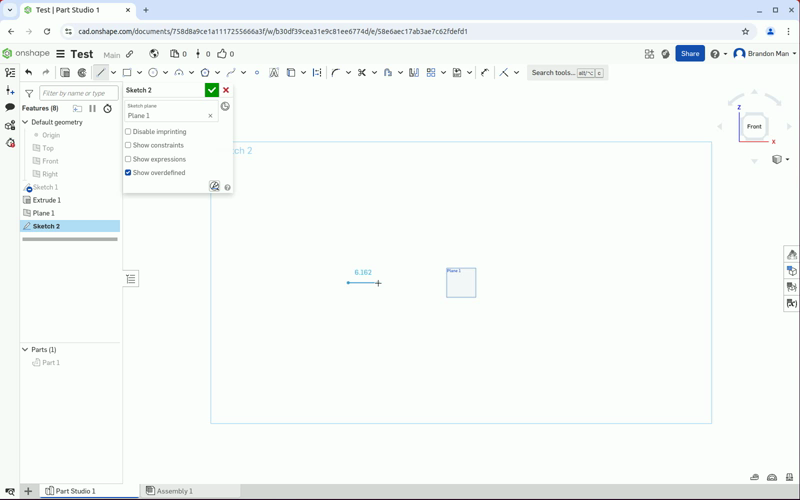
mouse_move(372, 282)
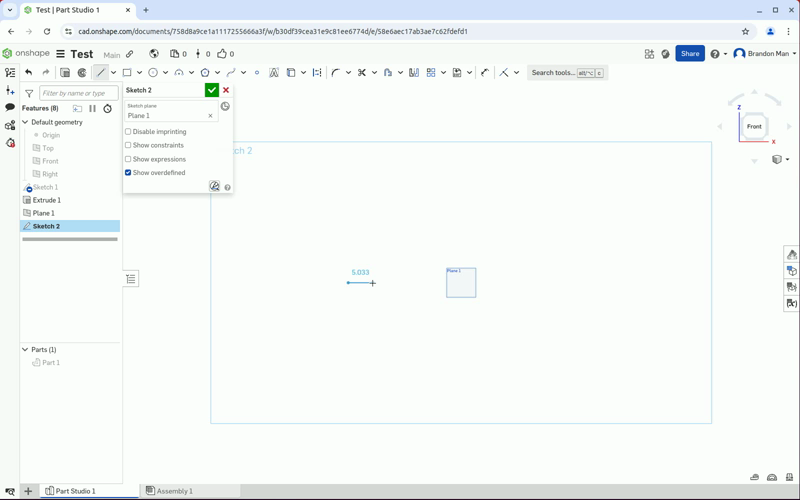
click(372, 282)
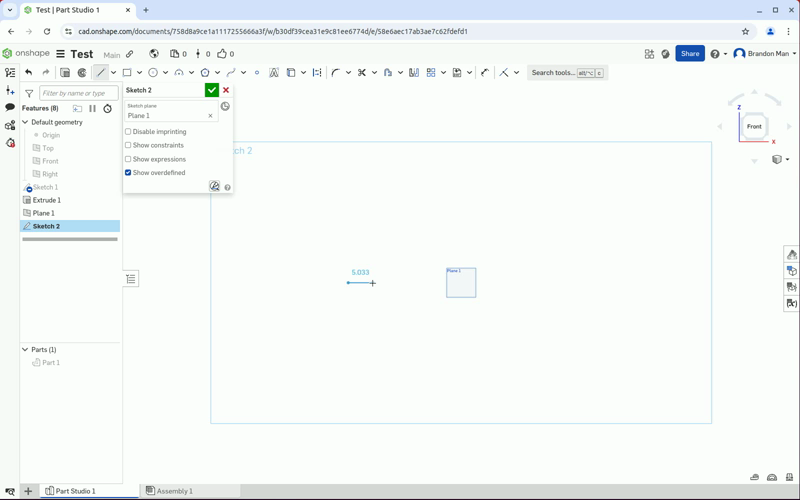
key_up(shift)
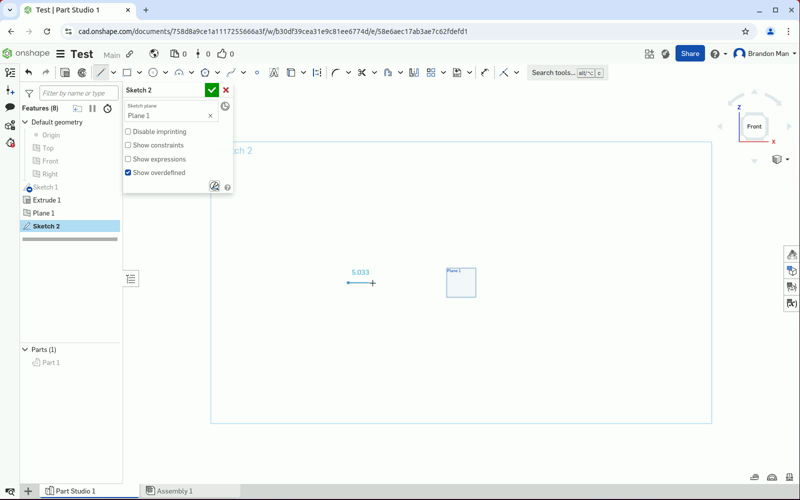
key_down(shift)
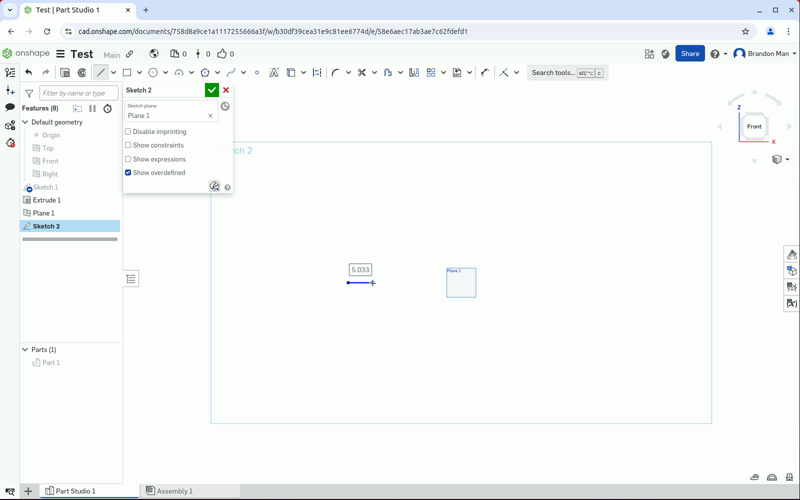
mouse_move(402, 282)
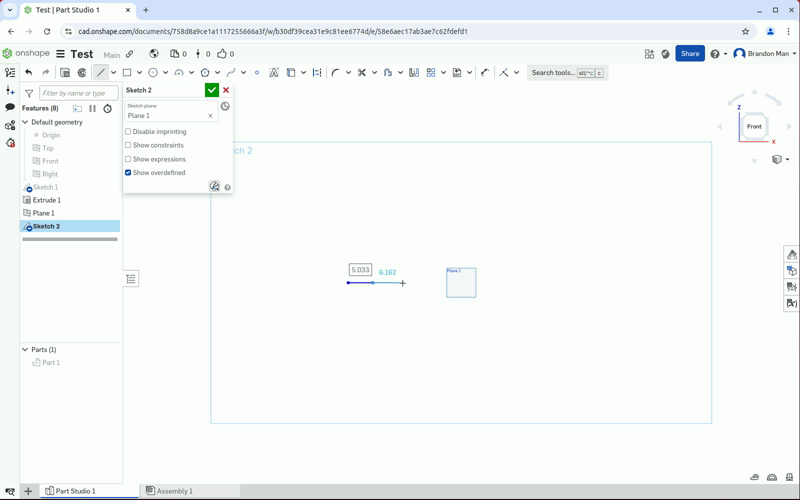
mouse_move(372, 258)
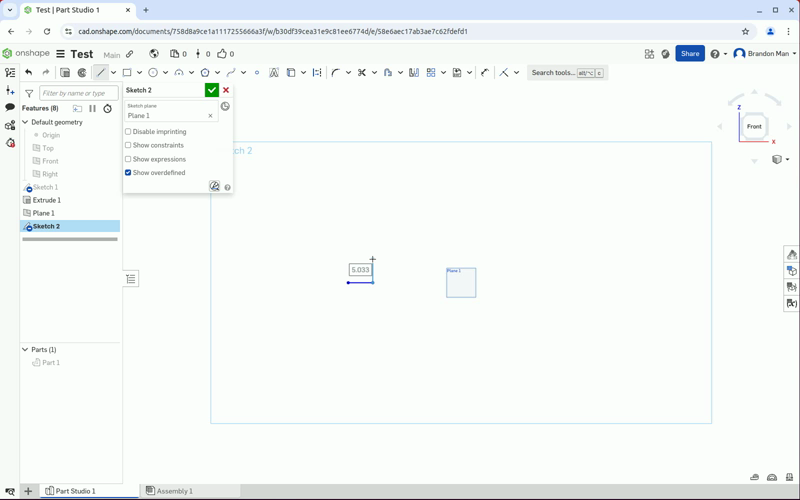
click(372, 258)
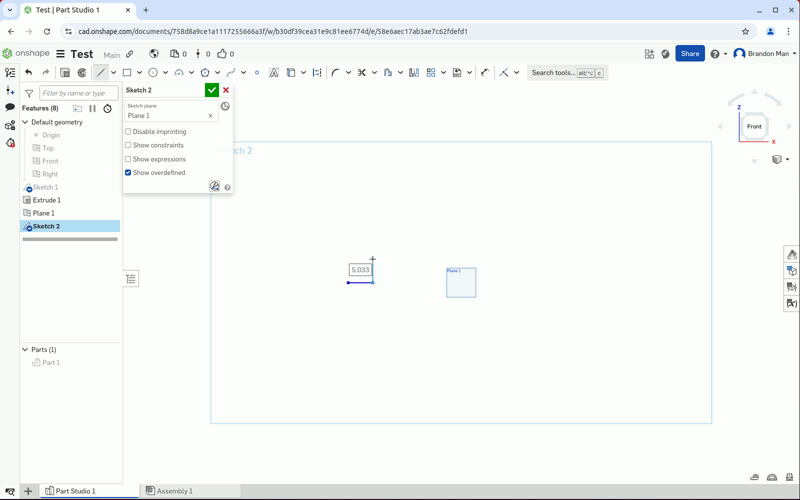
key_up(shift)
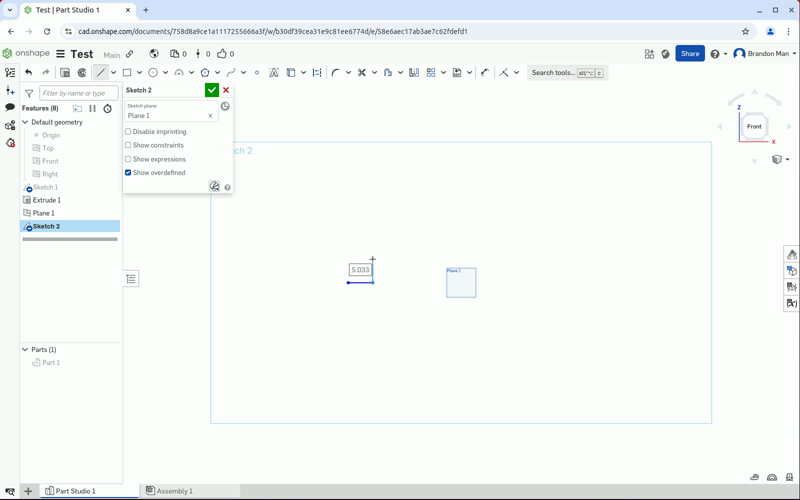
key_down(shift)
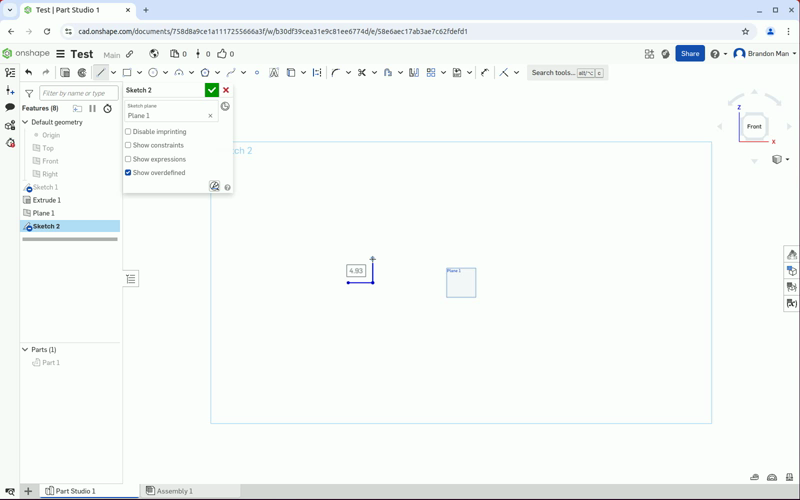
mouse_move(402, 258)
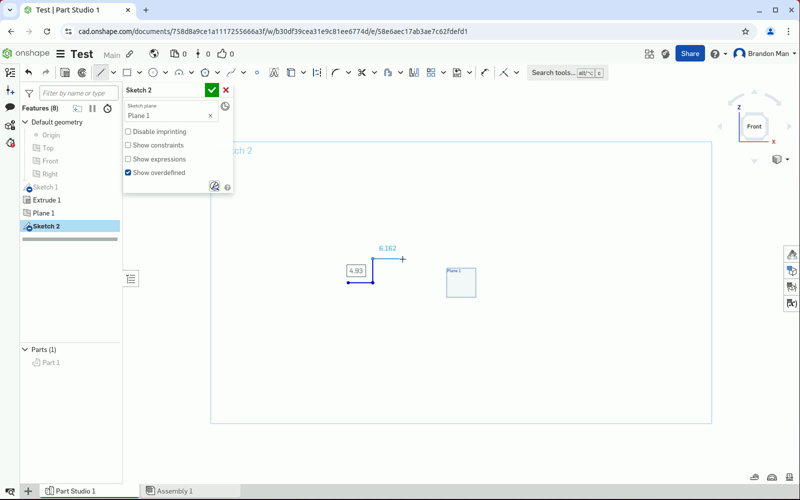
mouse_move(348, 258)
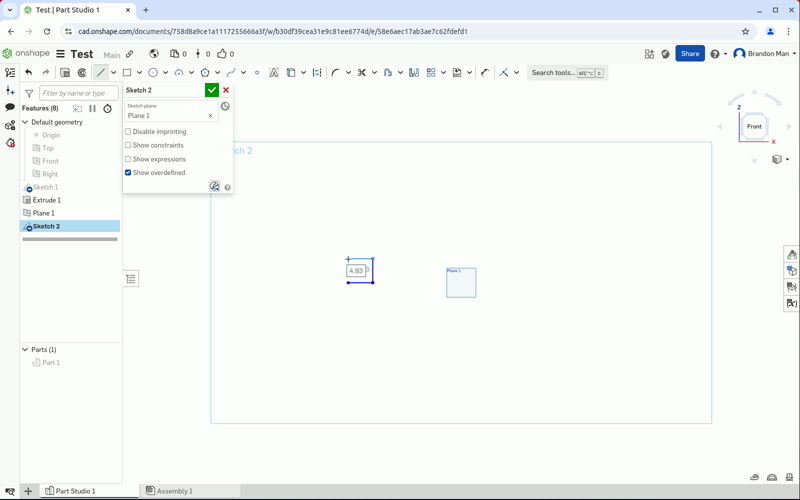
click(348, 258)
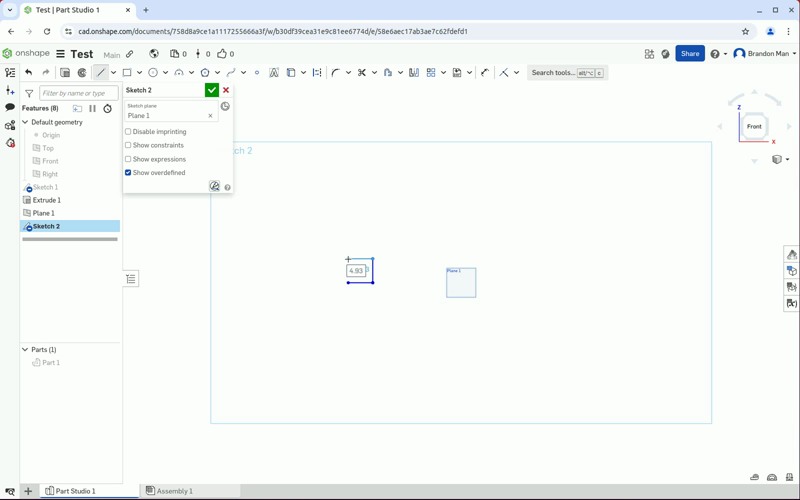
key_up(shift)
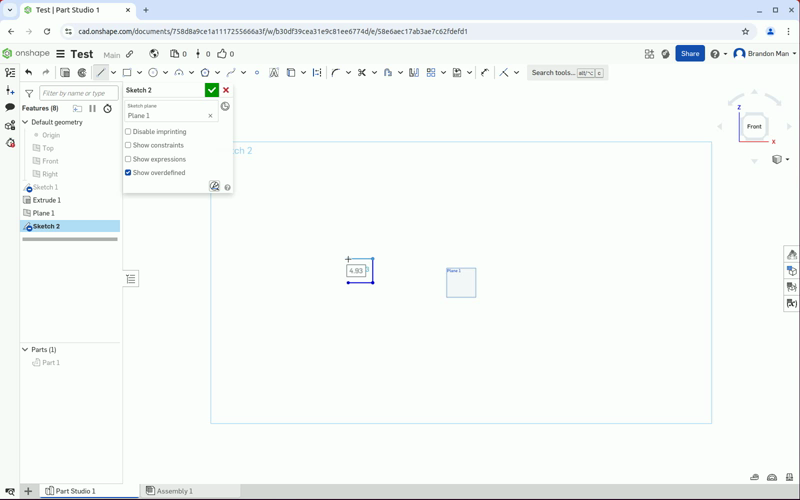
mouse_move(378, 258)
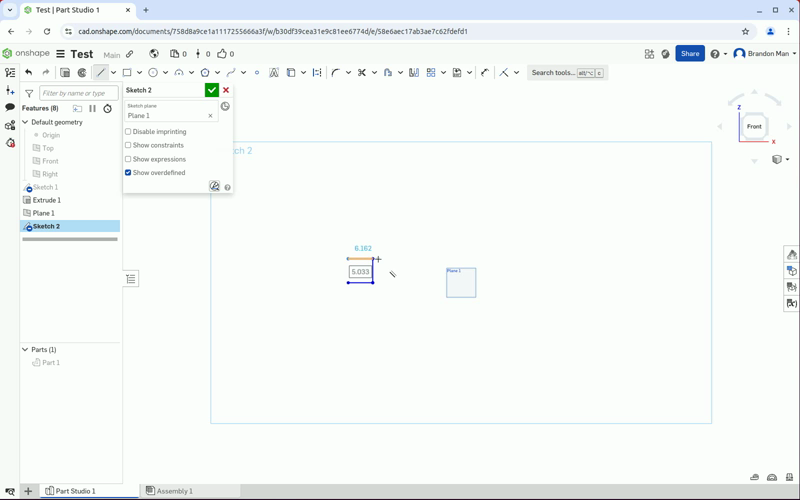
key_down(shift)
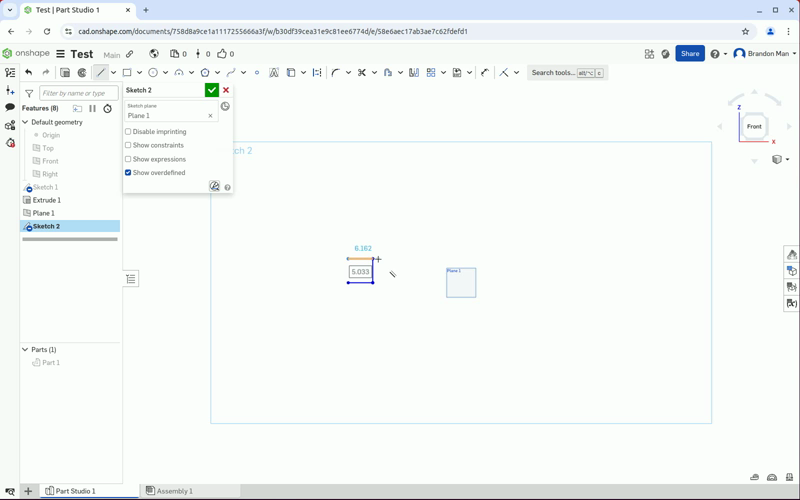
mouse_move(348, 282)
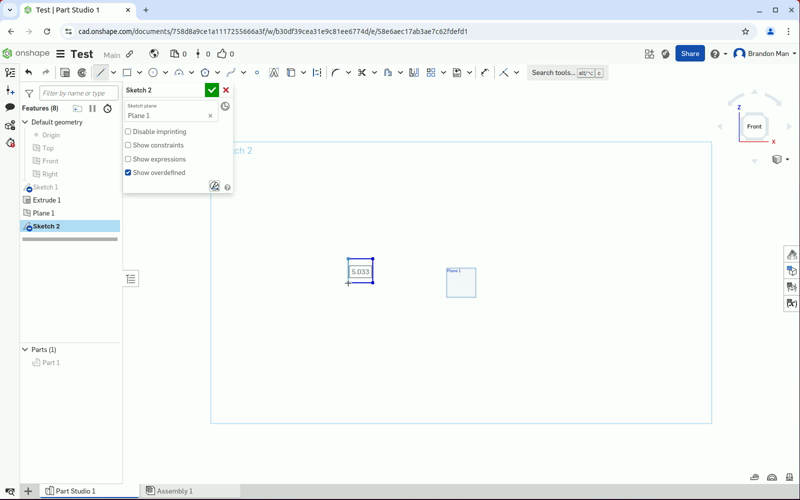
key_up(shift)
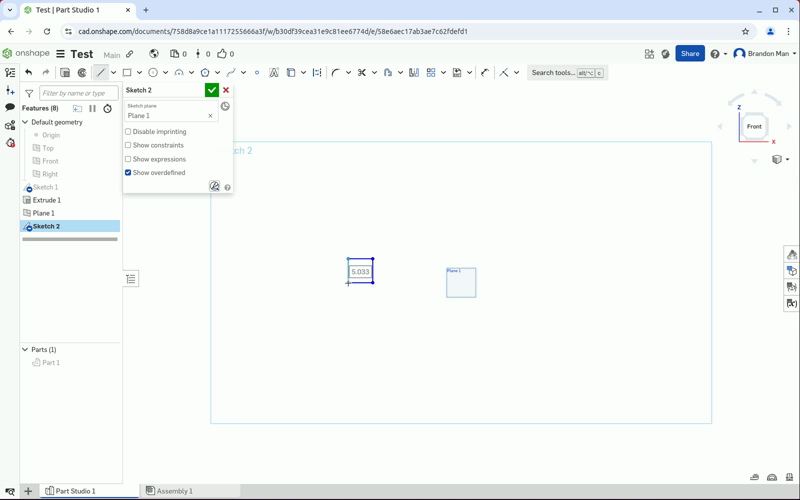
click(348, 282)
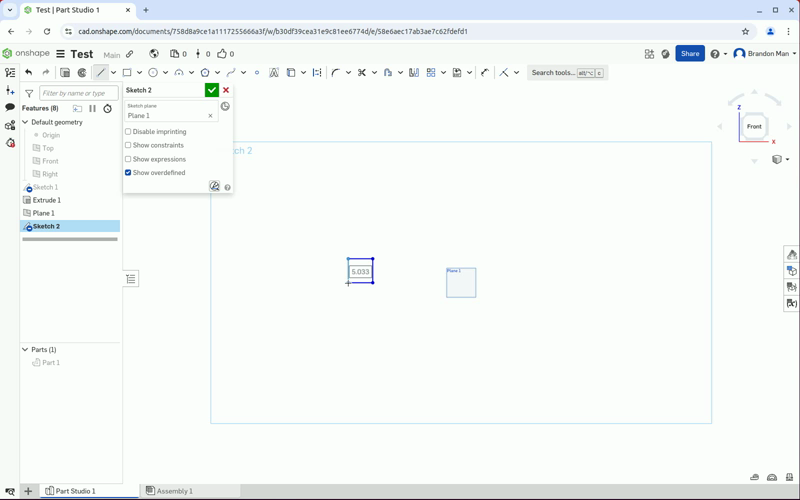
key(esc)
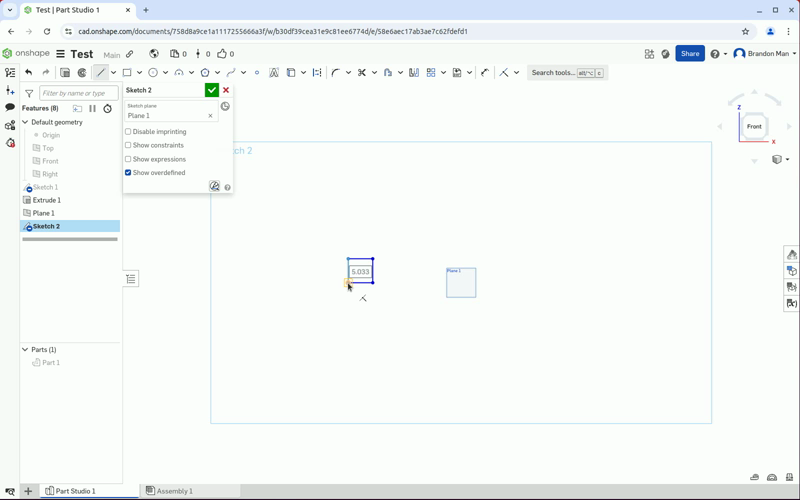
mouse_move(355, 262)
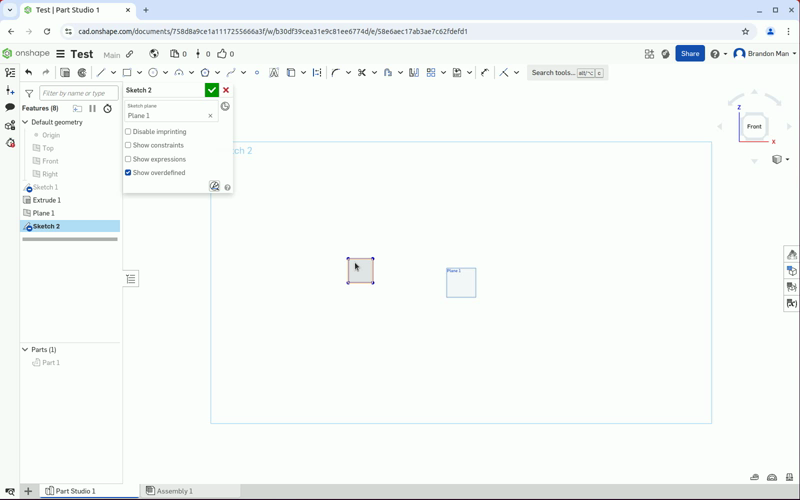
scroll(6)
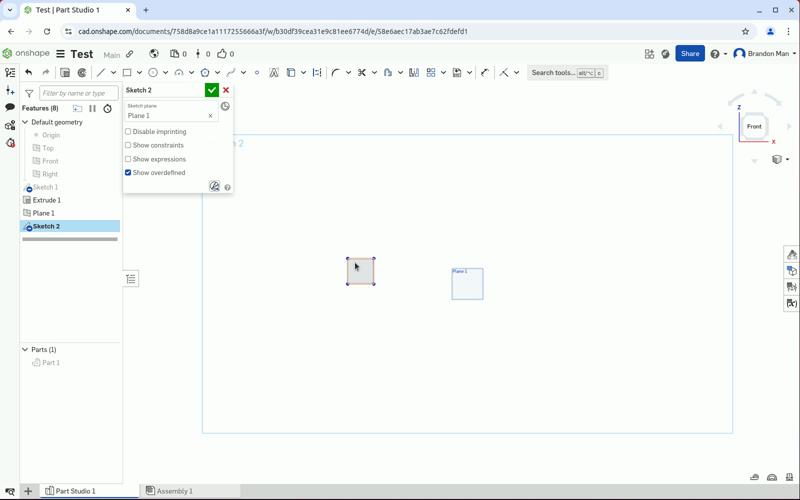
scroll(6)
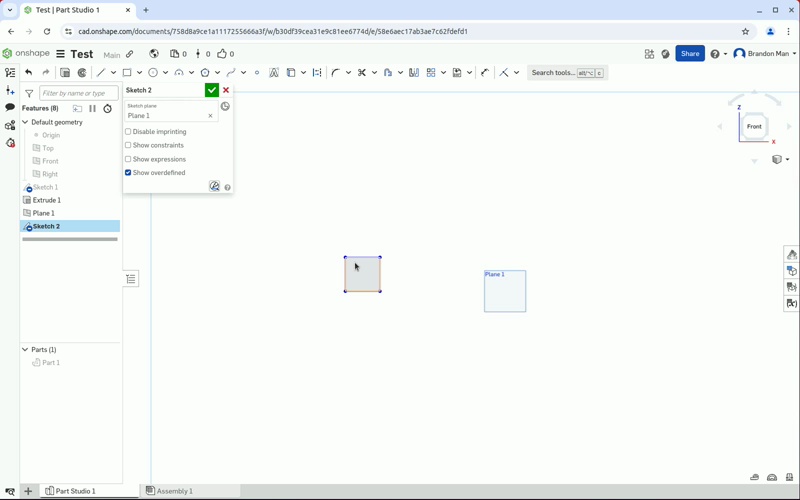
scroll(6)
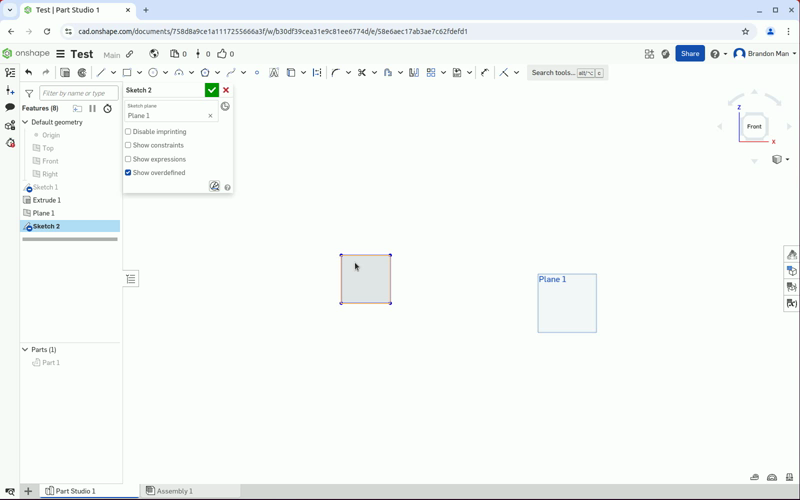
scroll(6)
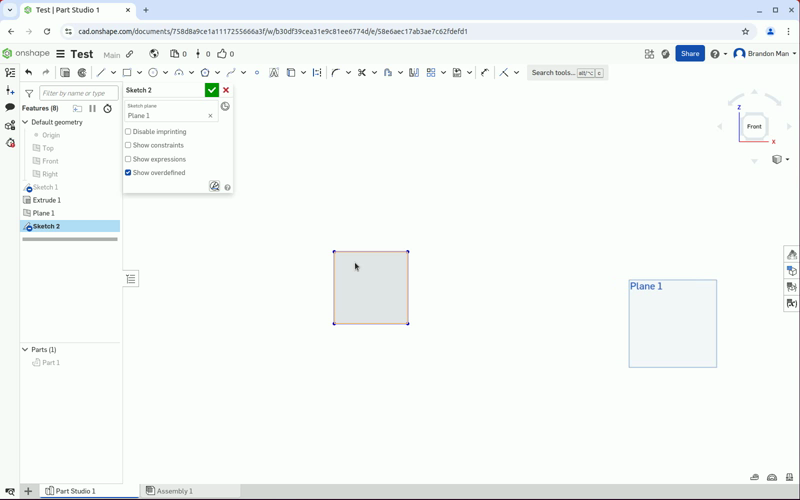
scroll(6)
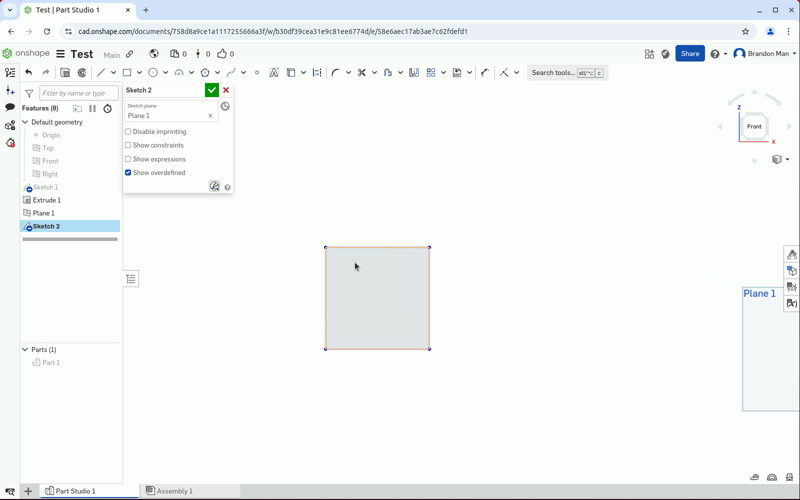
scroll(6)
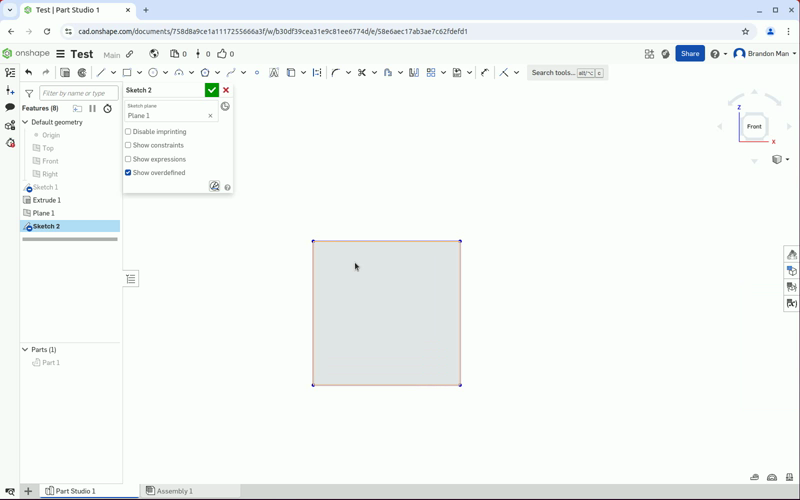
scroll(6)
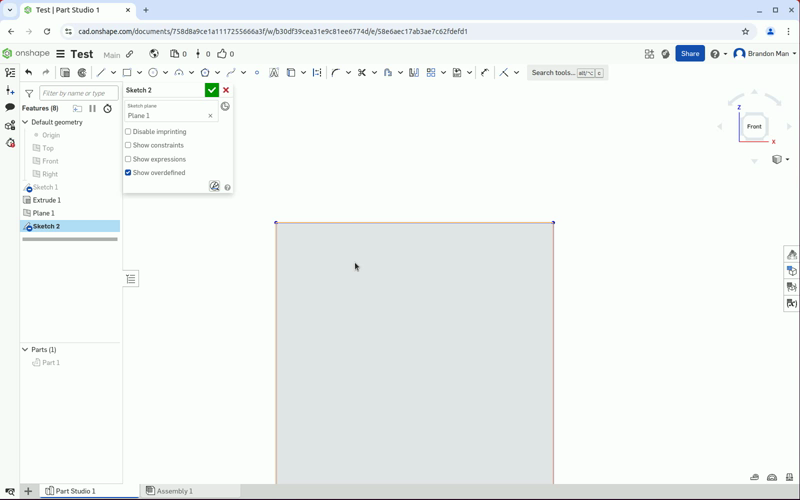
click(355, 262)
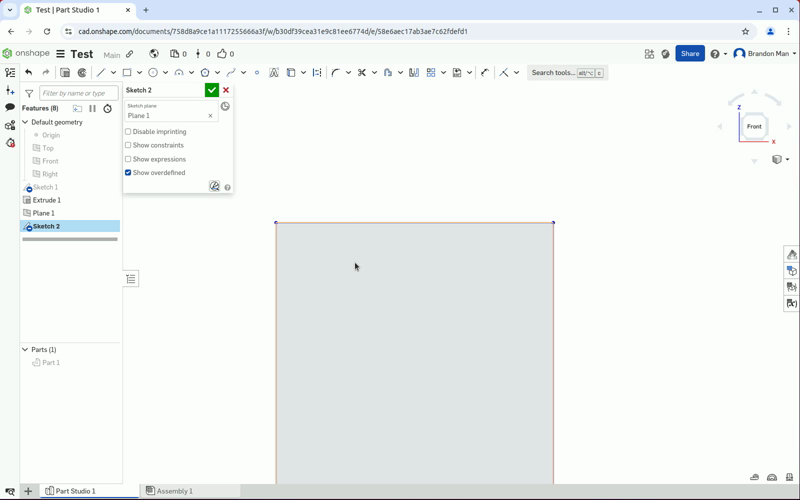
scroll(-6)
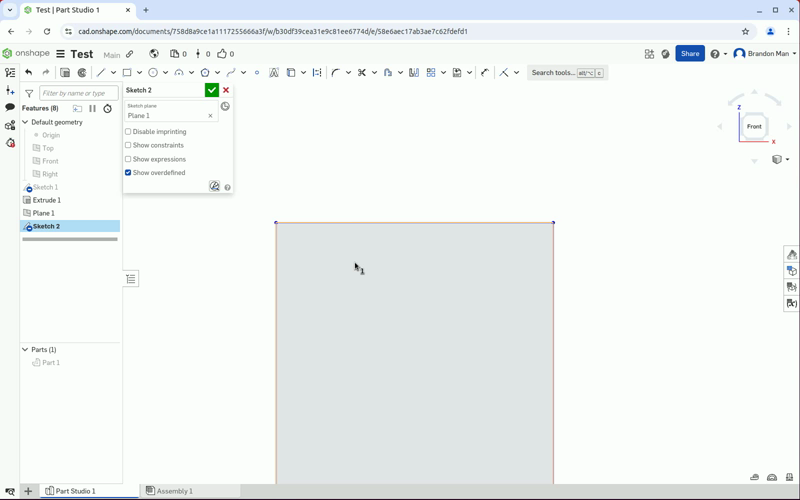
scroll(-6)
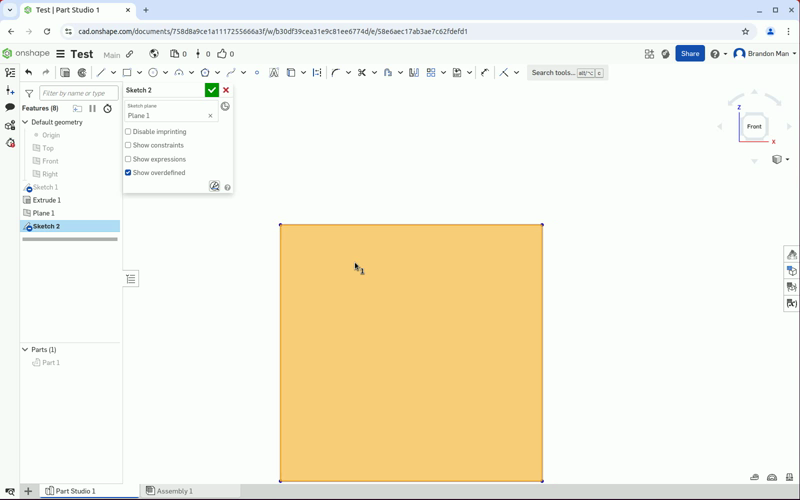
scroll(-6)
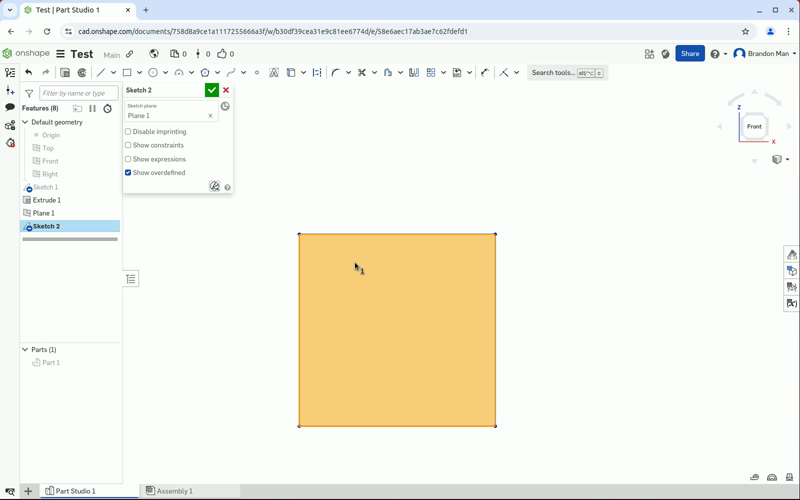
scroll(-6)
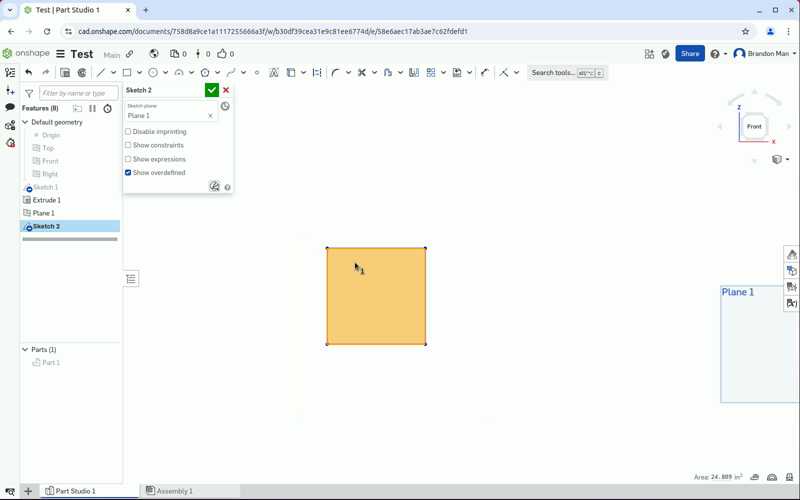
scroll(-6)
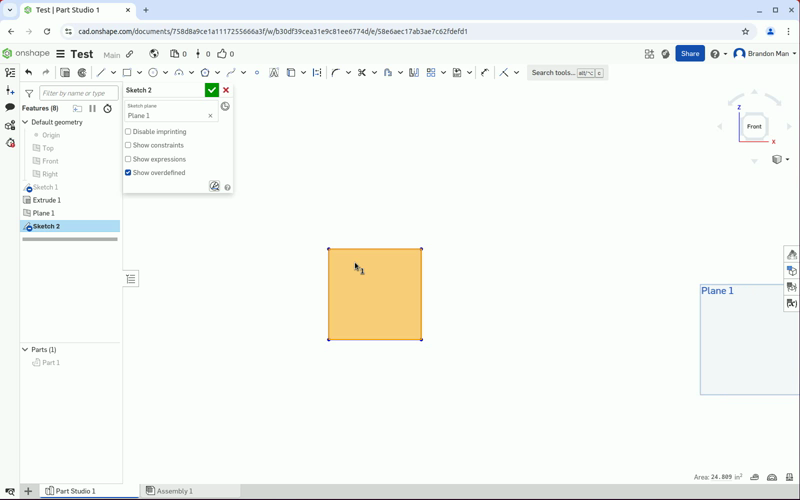
scroll(-6)
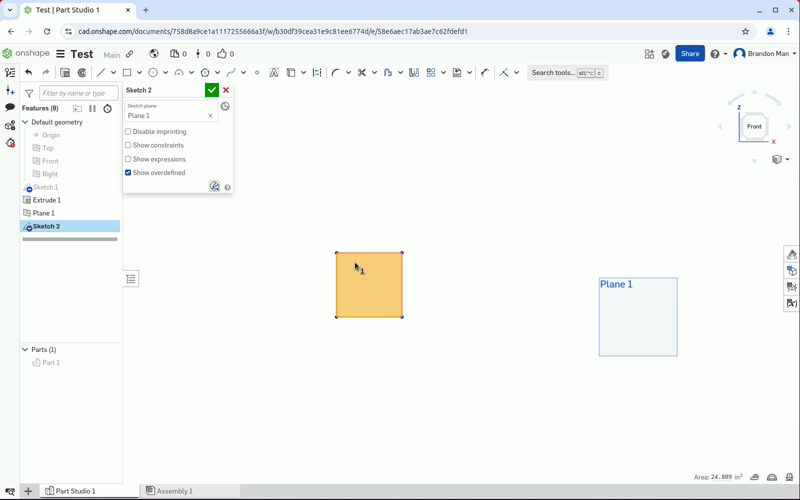
scroll(-6)
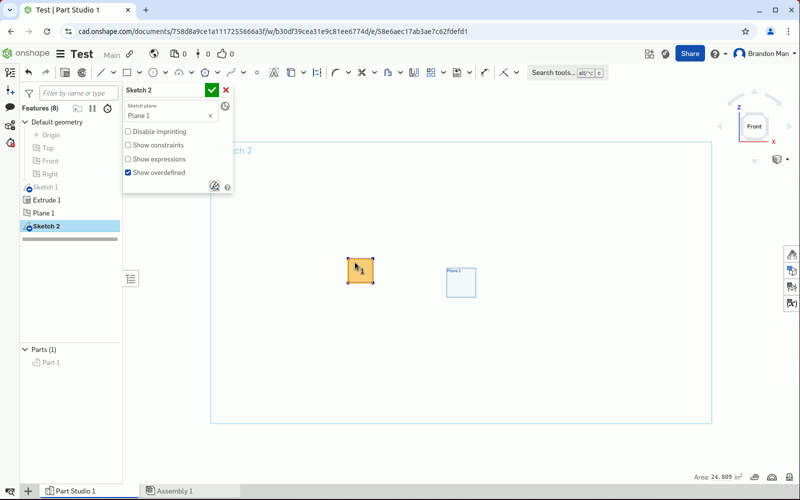
mouse_move(73, 352)
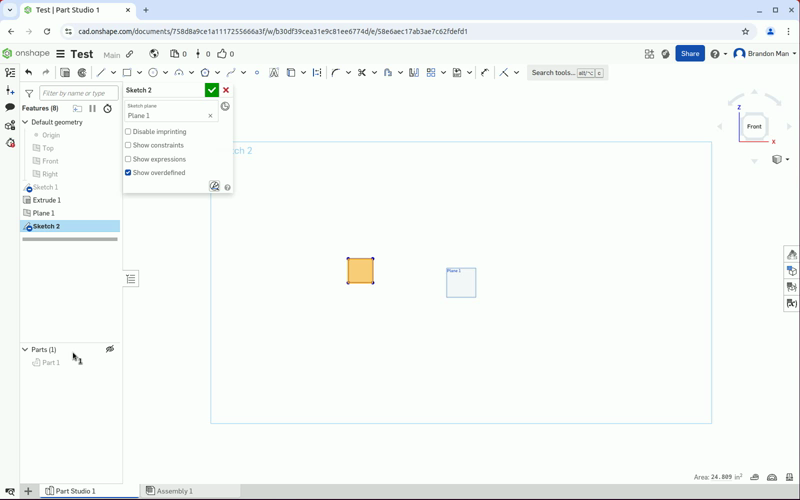
key(shift+y)
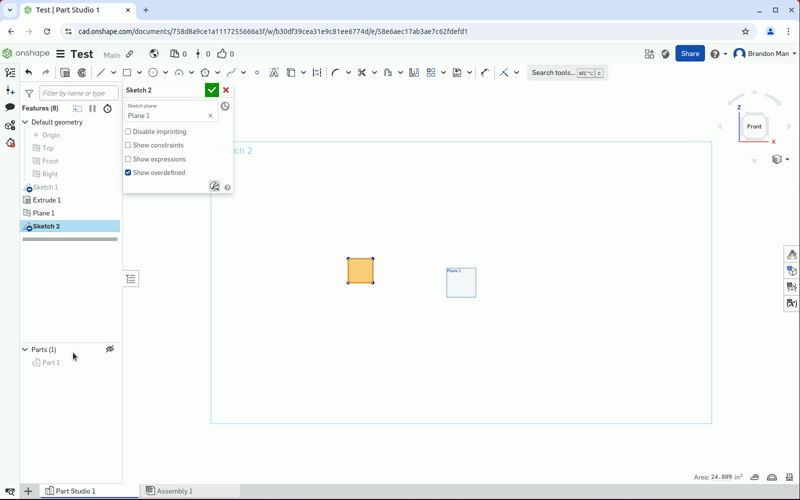
key(shift+e)
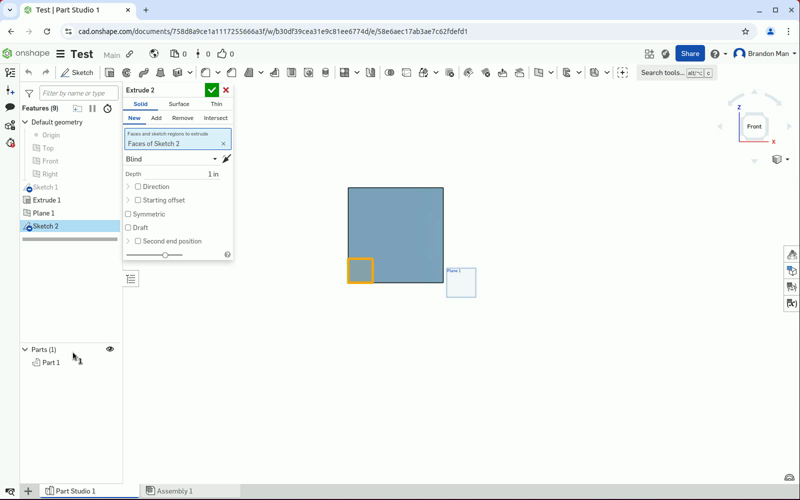
mouse_move(143, 106)
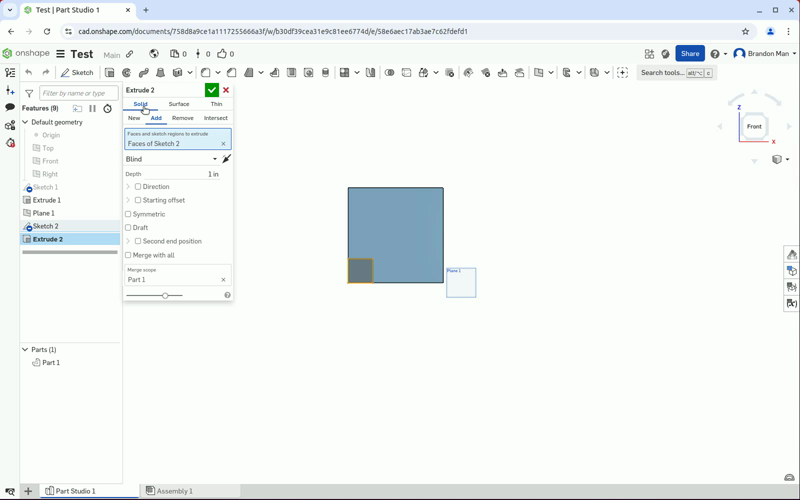
click(143, 106)
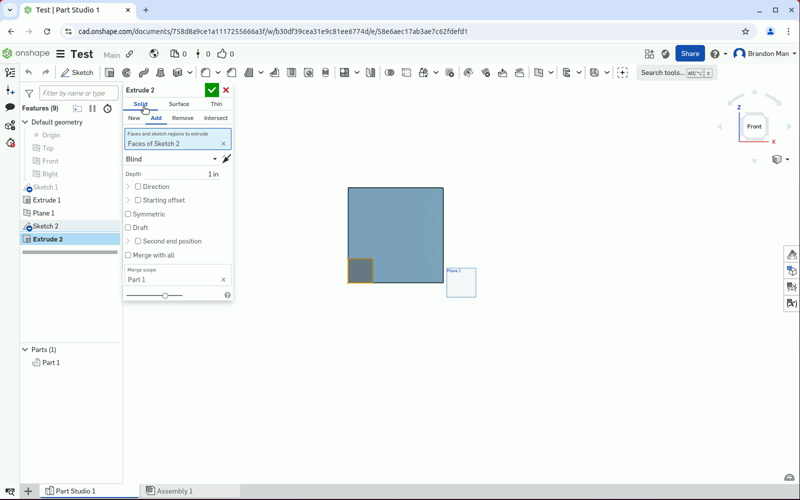
mouse_move(137, 120)
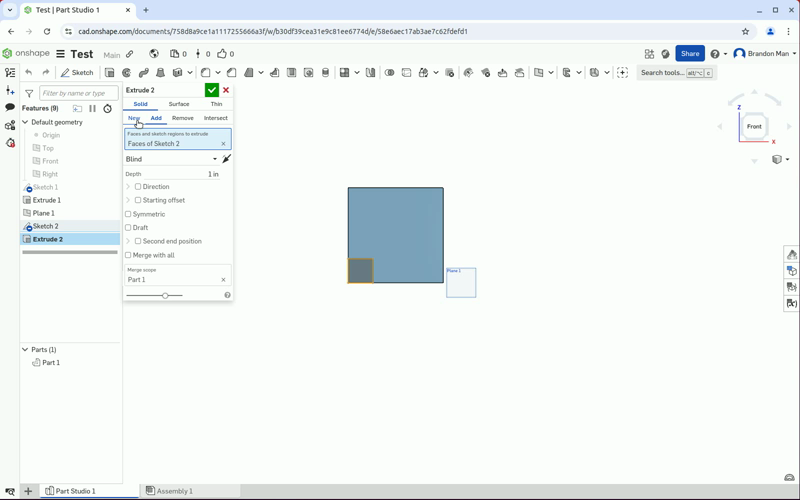
click(137, 120)
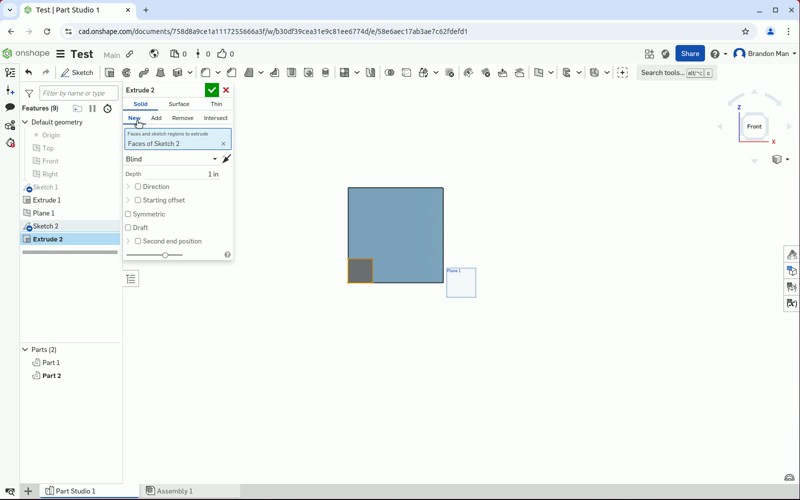
key(tab, 4)
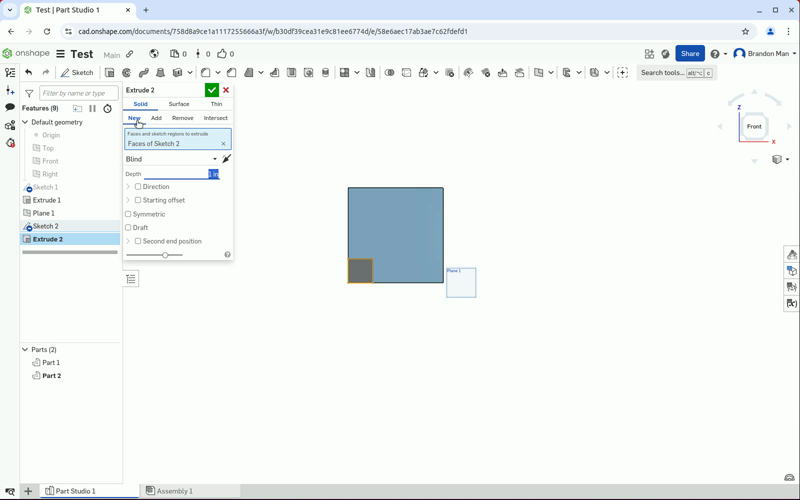
text(4.814)
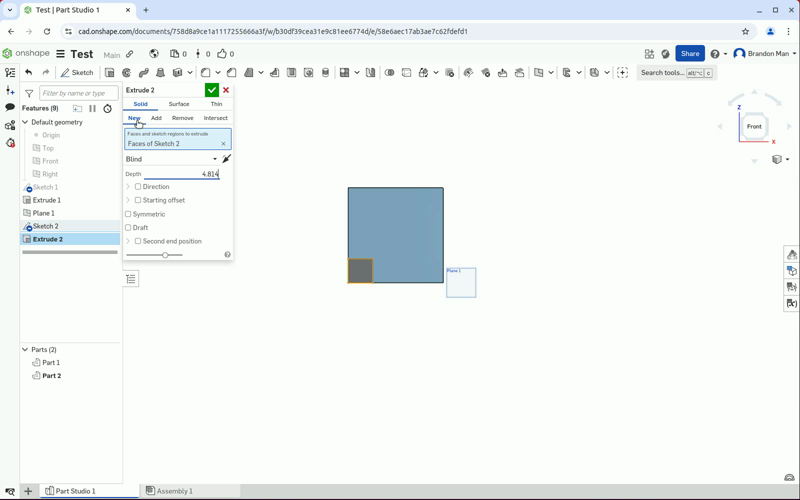
key(enter)
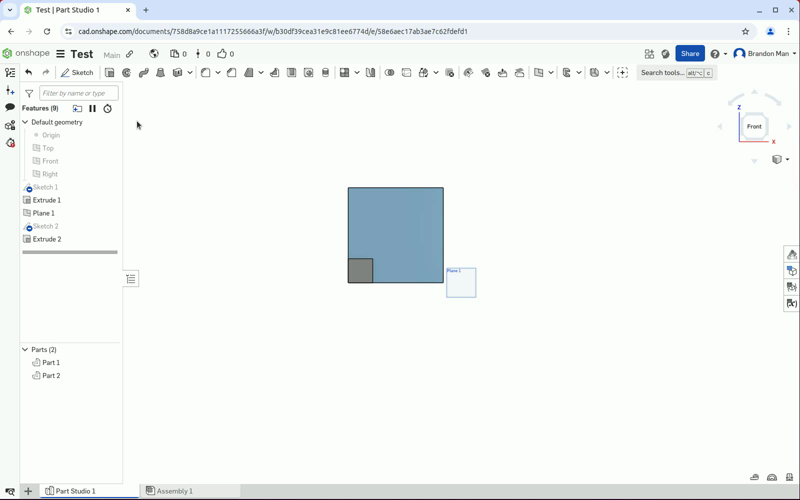
key(shift+h)
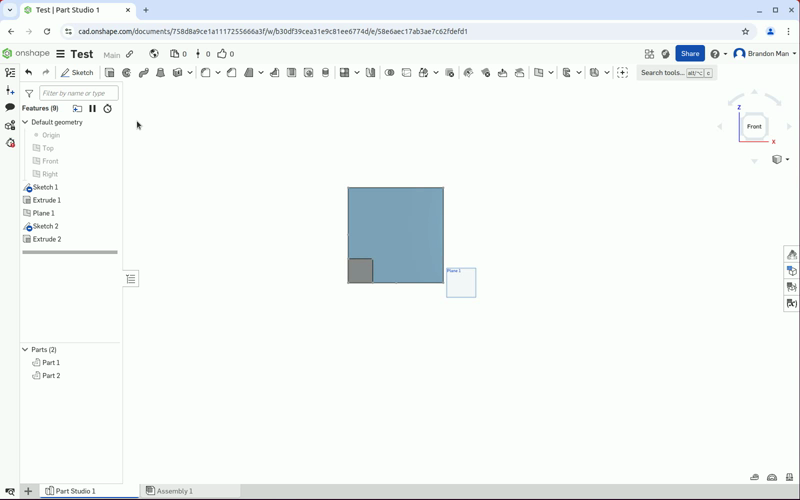
key(shift+h)
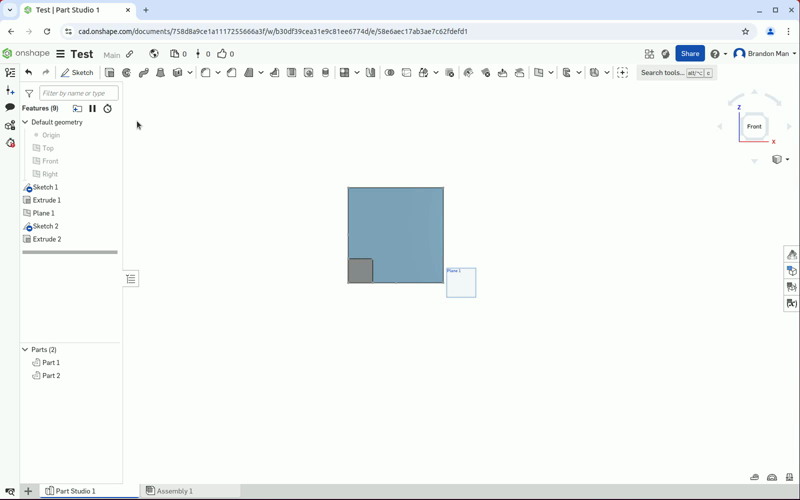
key(shift+7)
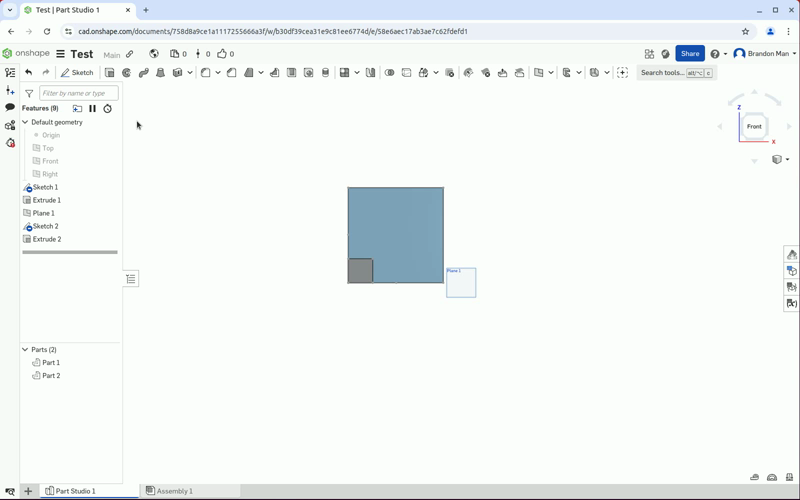
key(left, 2)
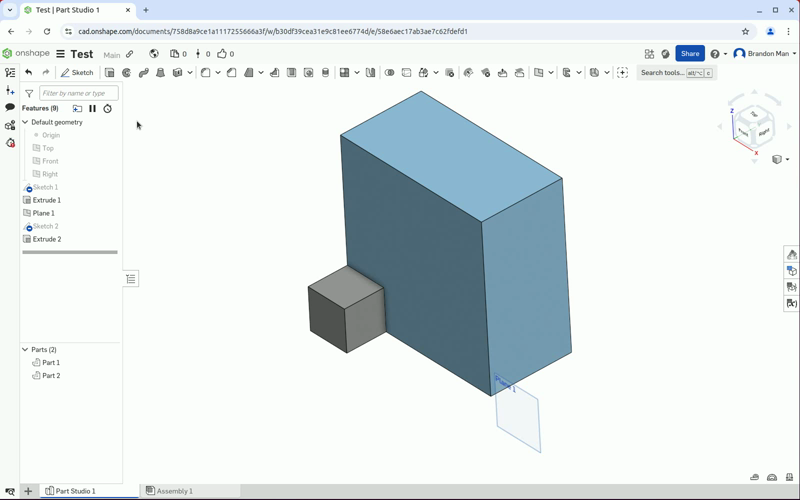
key(down, 2)
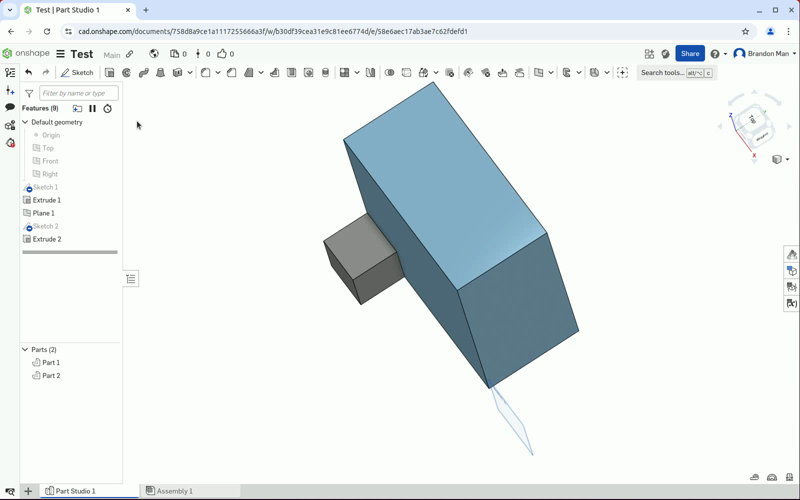
key(up, 2)
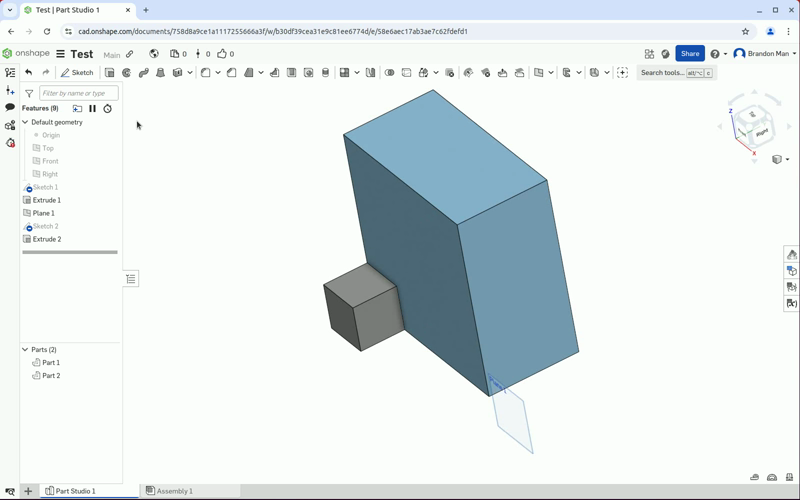
key(right, 2)
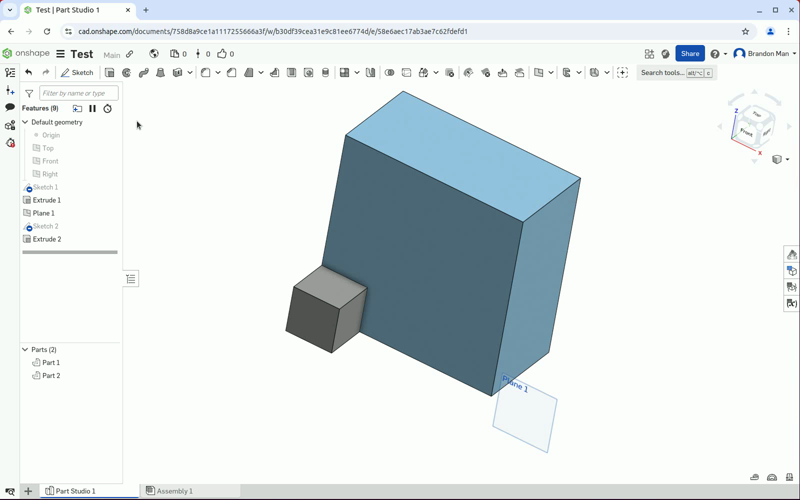
mouse_move(73, 189)
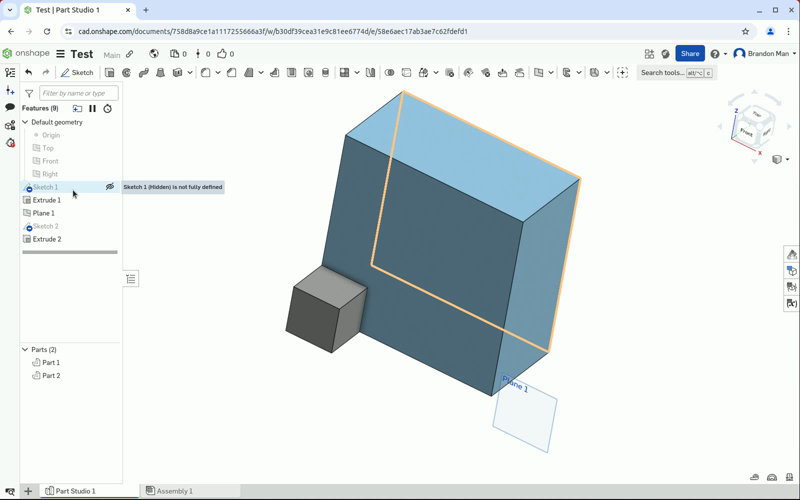
click(73, 189)